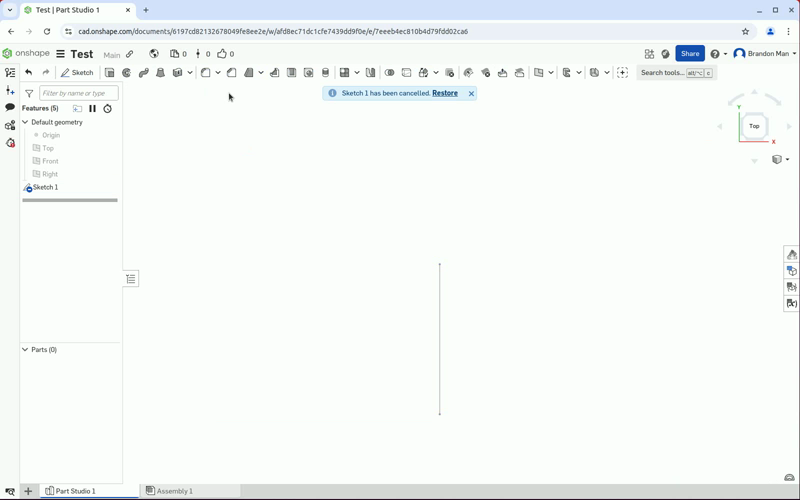
key(shift+h)
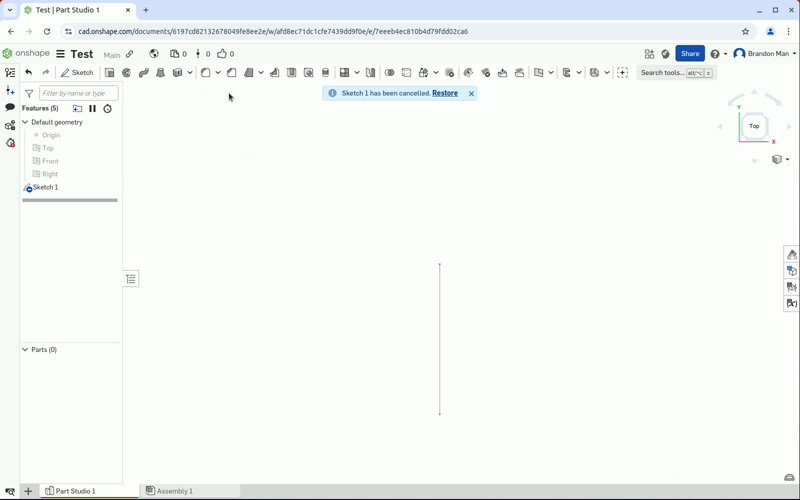
key(shift+s)
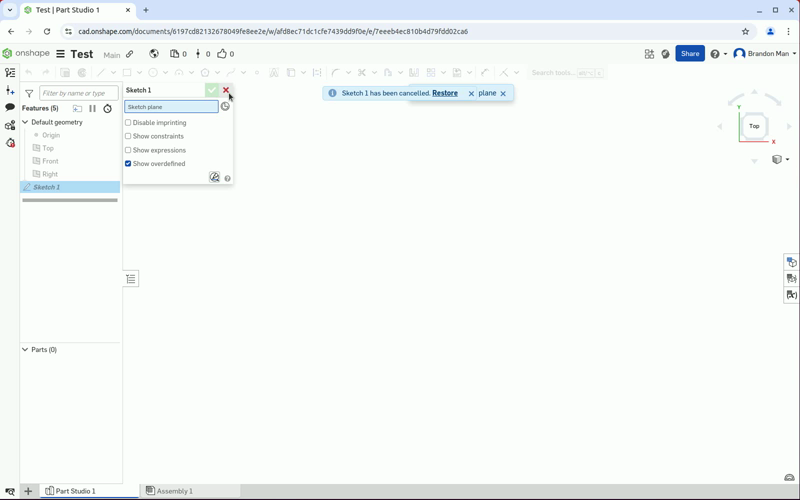
mouse_move(73, 150)
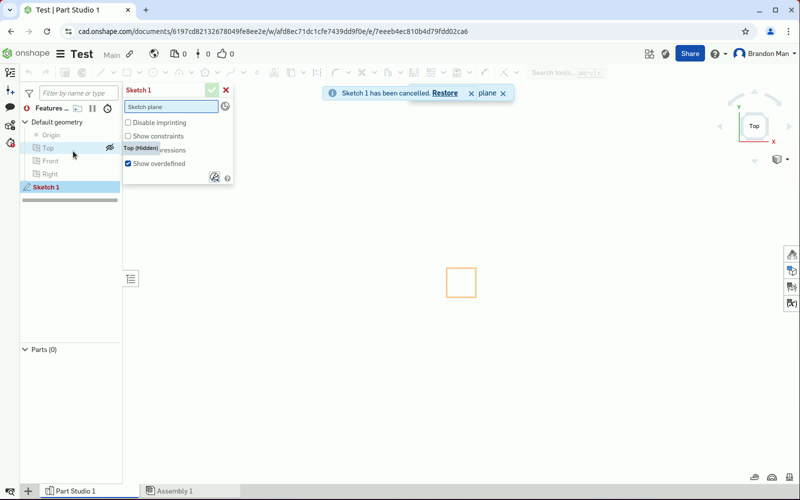
click(73, 150)
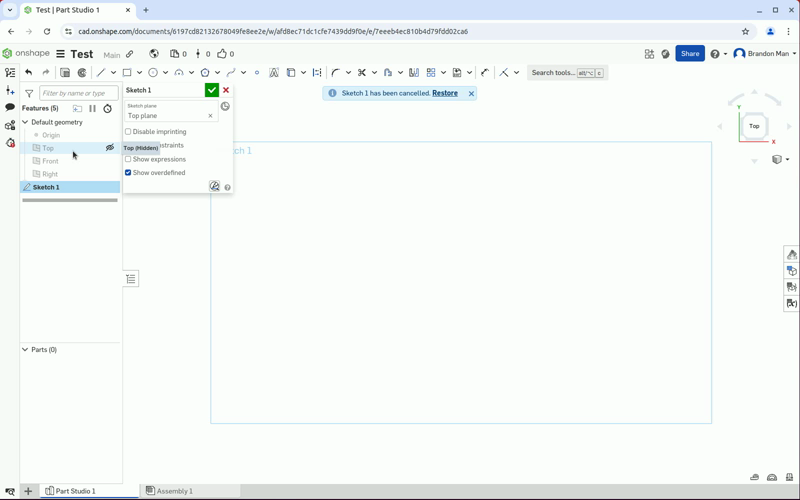
mouse_move(73, 352)
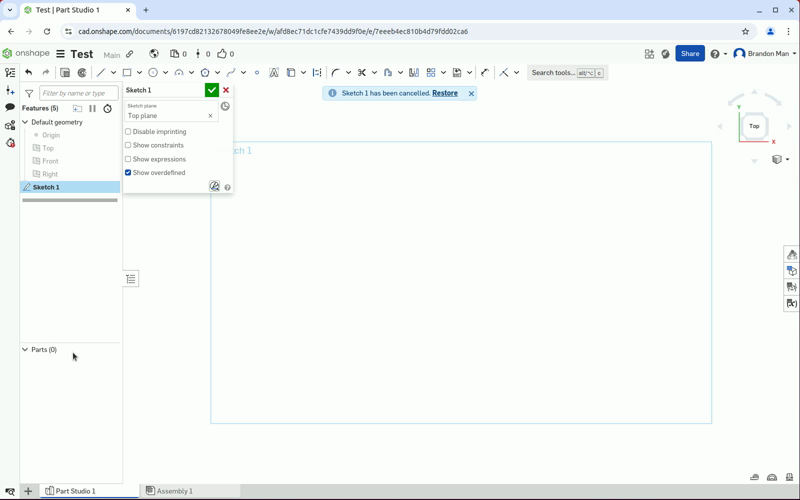
key(y)
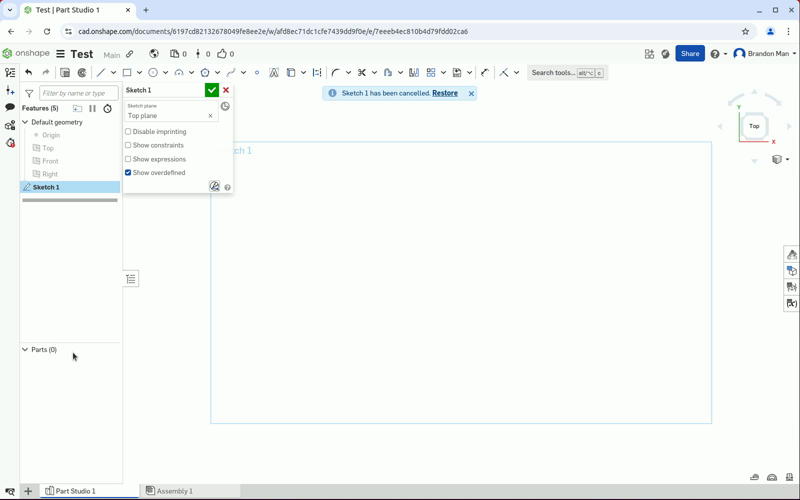
key(l)
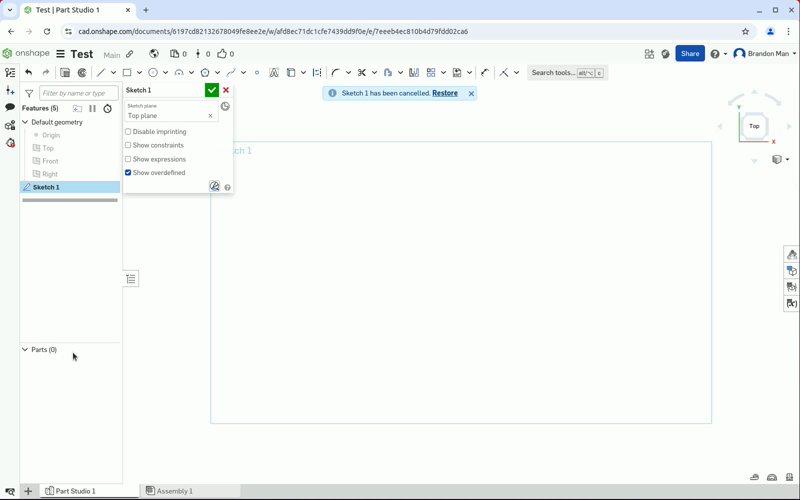
key_down(shift)
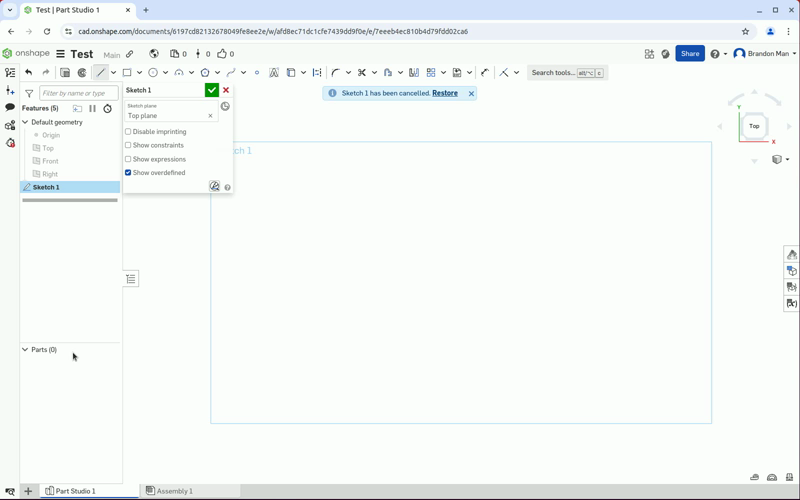
mouse_move(377, 330)
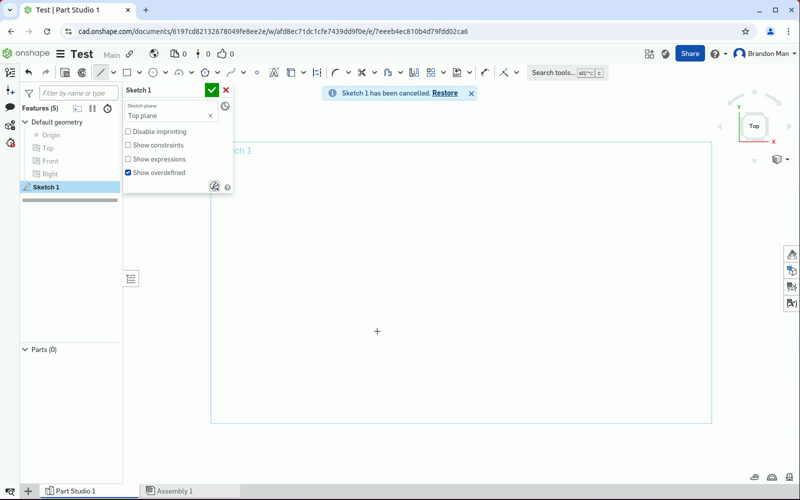
click(377, 330)
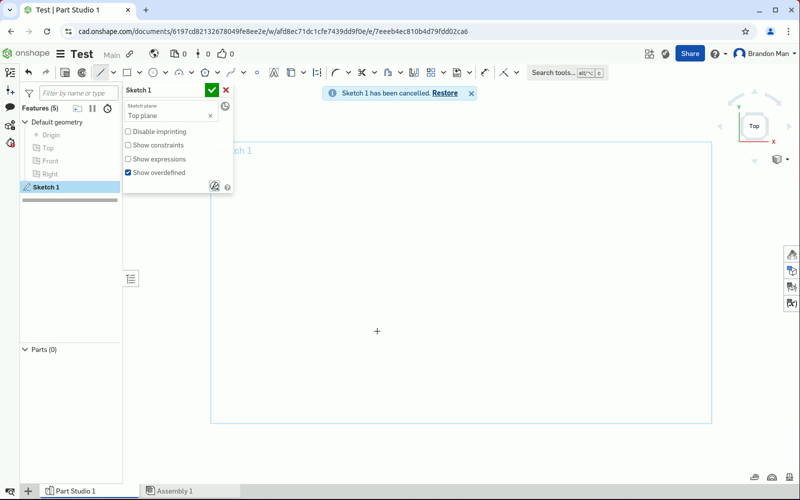
key_up(shift)
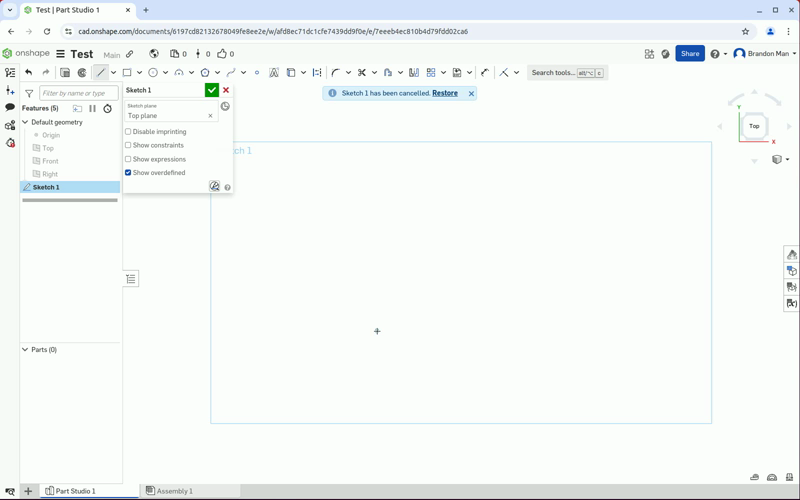
key_down(shift)
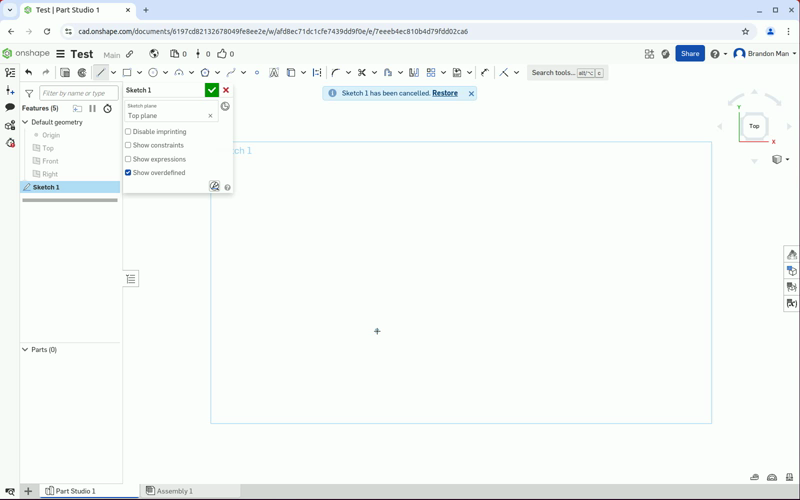
mouse_move(461, 378)
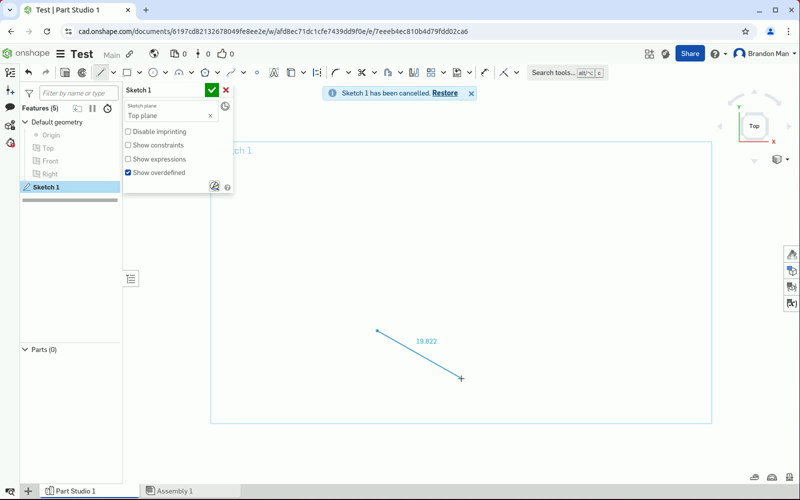
click(461, 378)
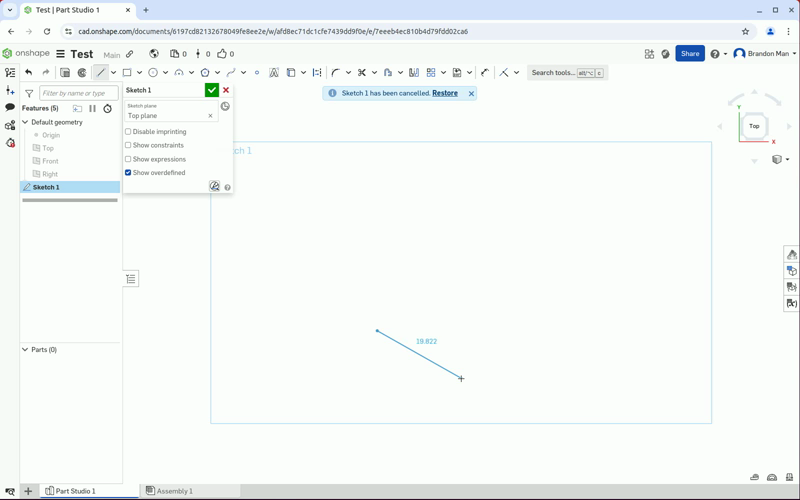
key_up(shift)
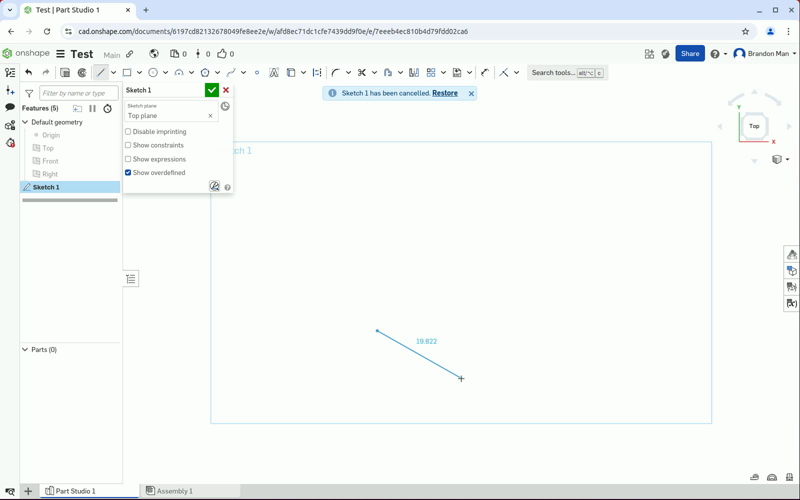
key_down(shift)
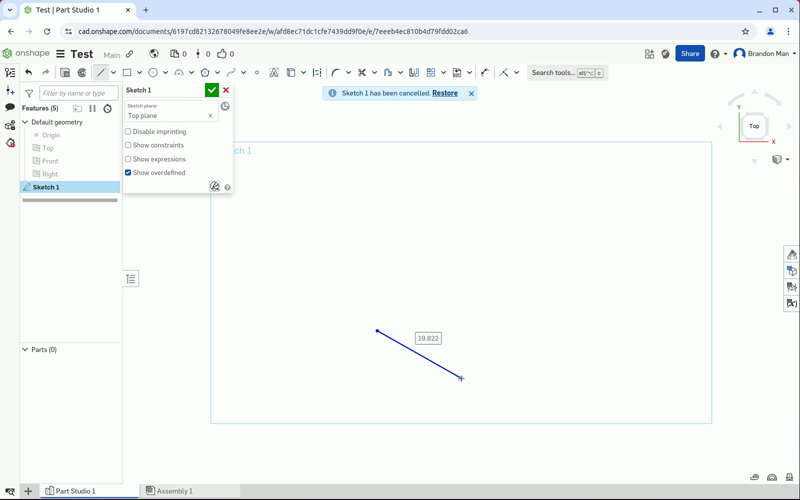
mouse_move(543, 330)
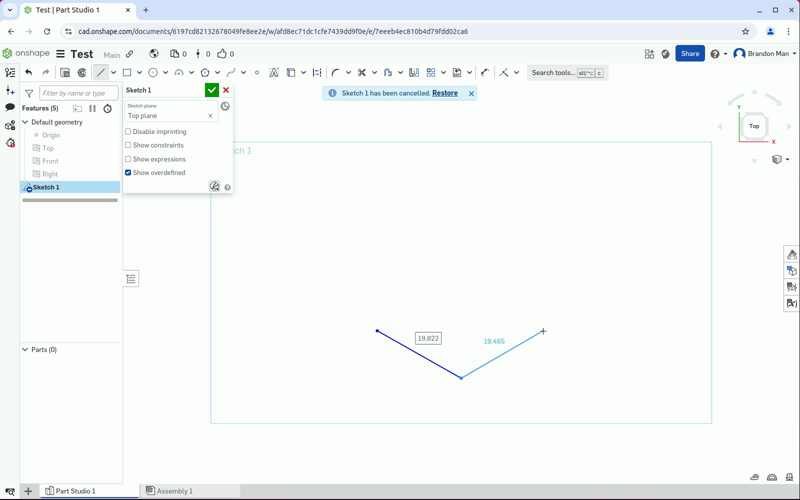
click(543, 330)
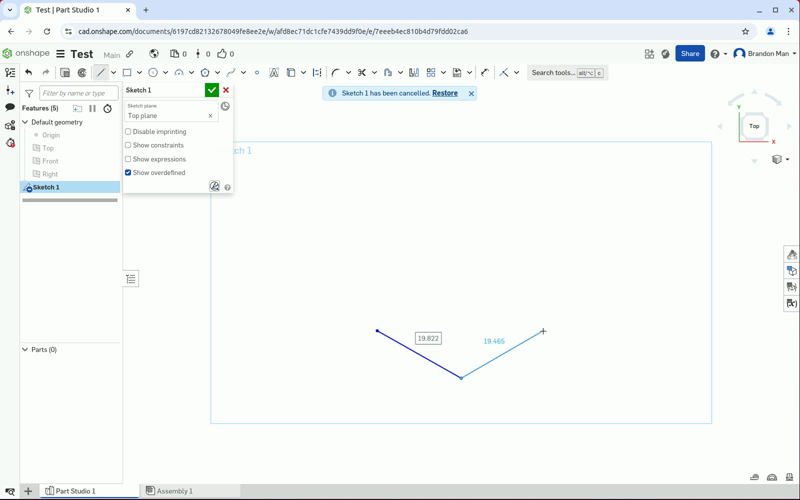
key_up(shift)
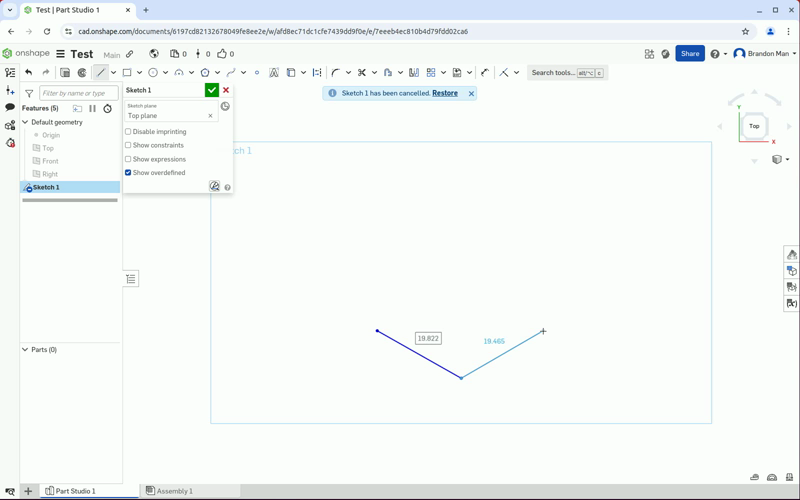
key_down(shift)
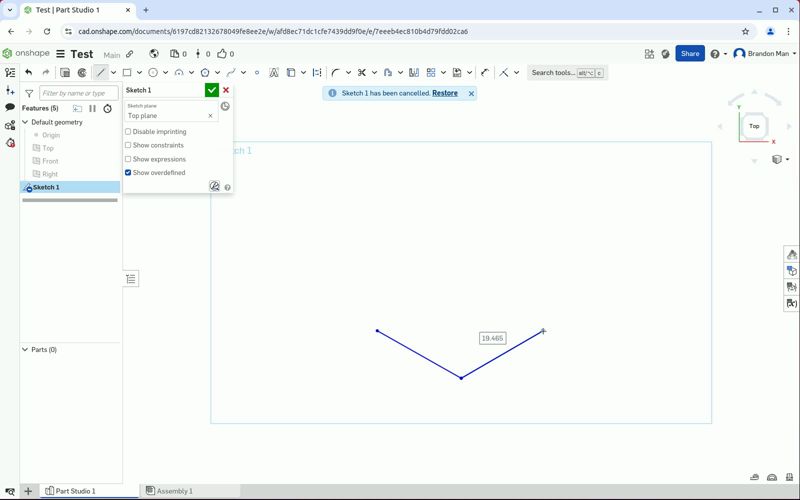
mouse_move(543, 234)
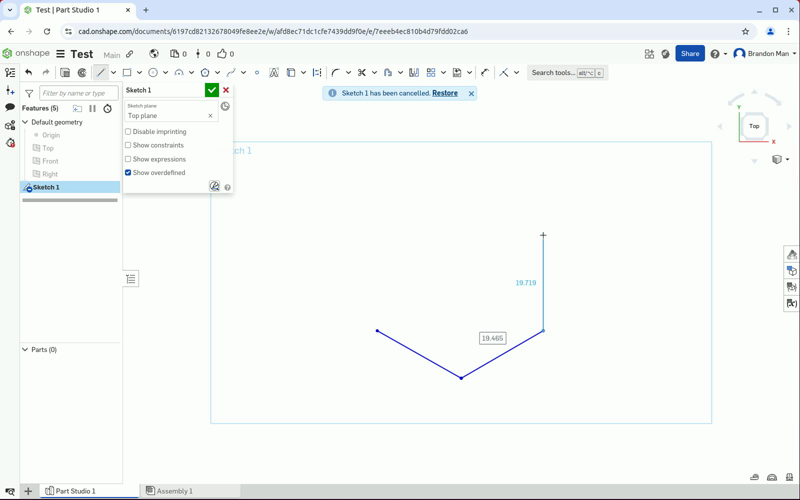
click(543, 234)
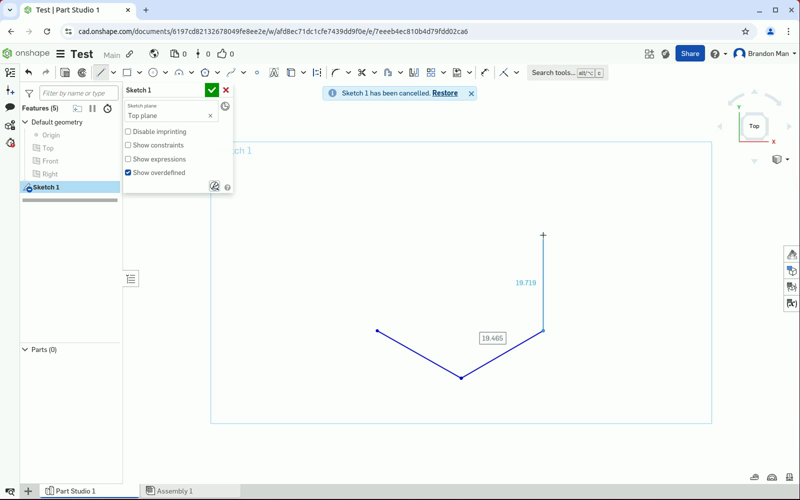
key_up(shift)
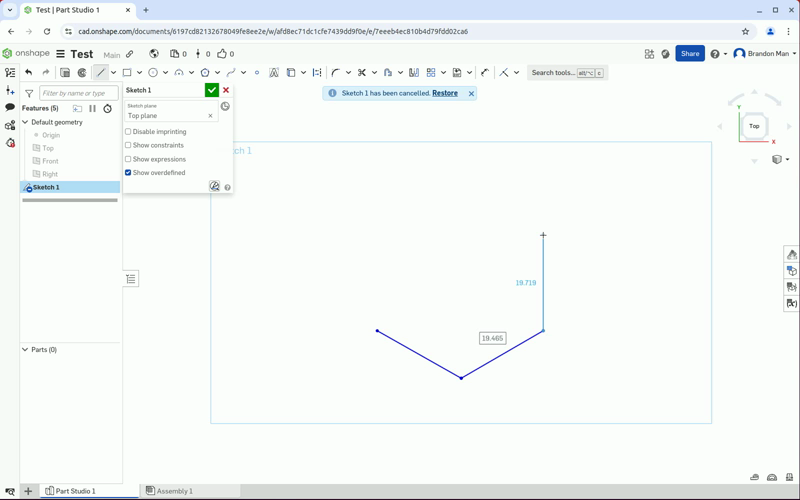
key_down(shift)
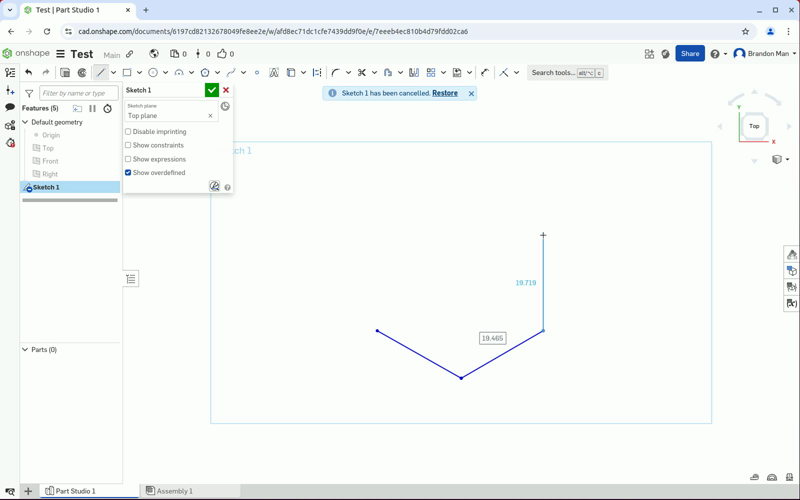
mouse_move(461, 187)
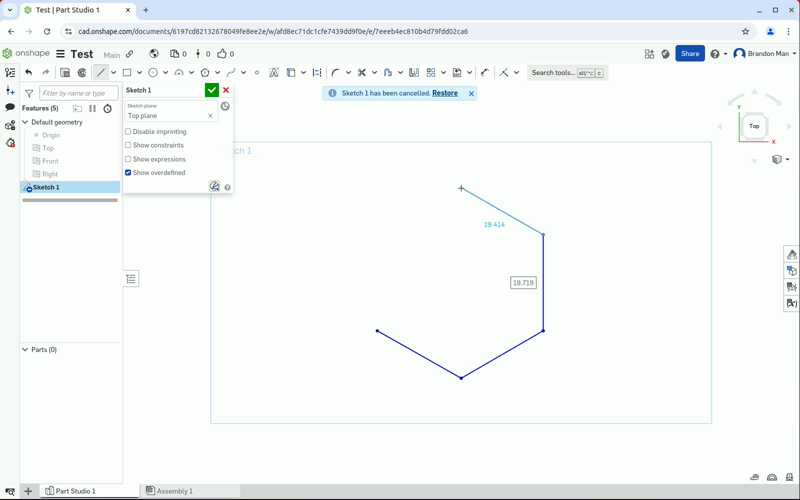
click(461, 187)
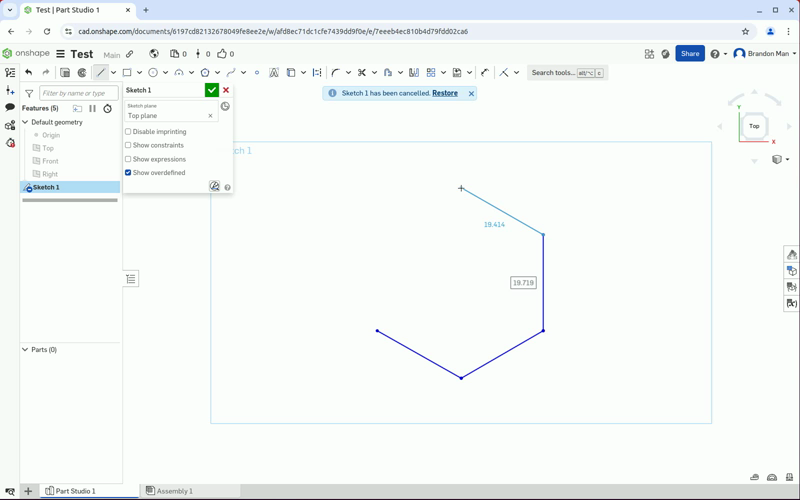
key_up(shift)
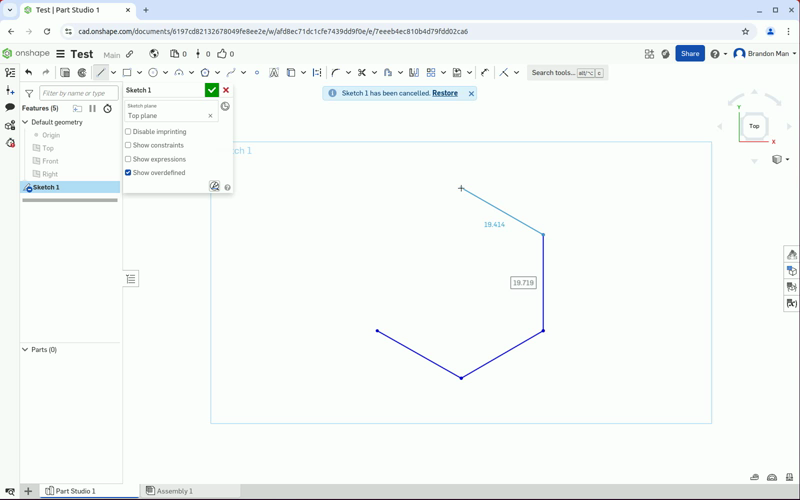
key_down(shift)
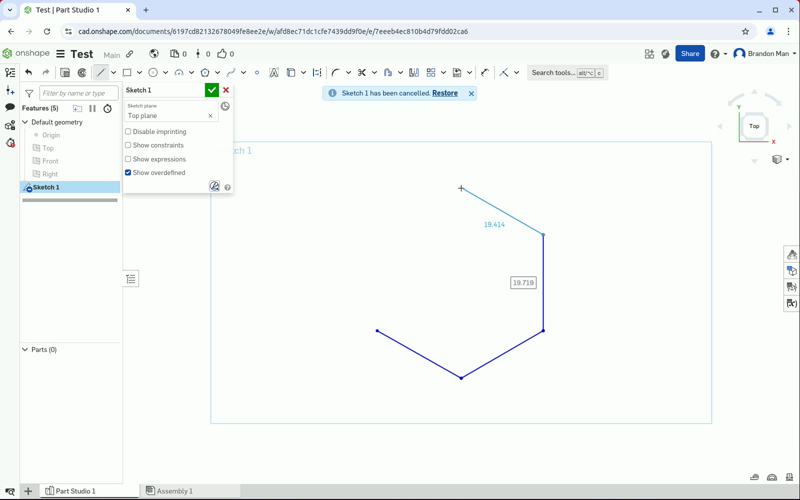
mouse_move(377, 234)
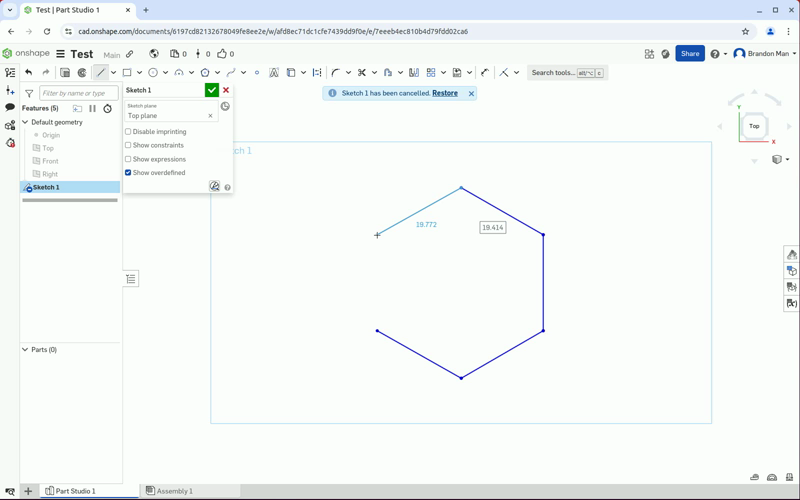
click(377, 234)
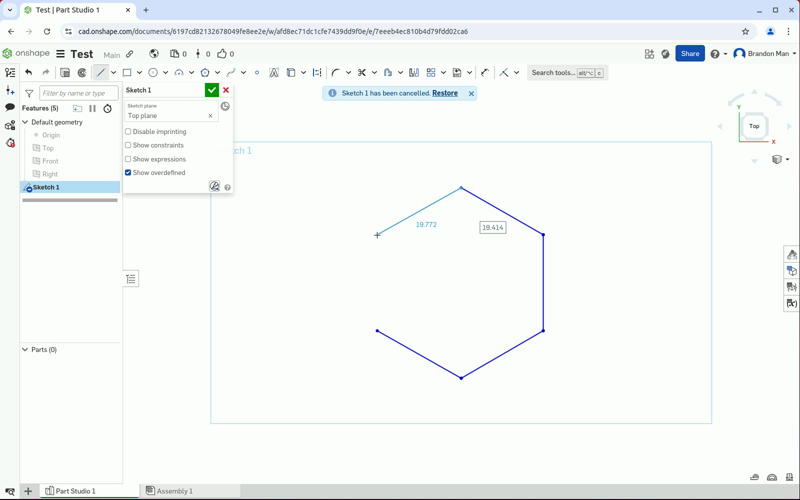
key_up(shift)
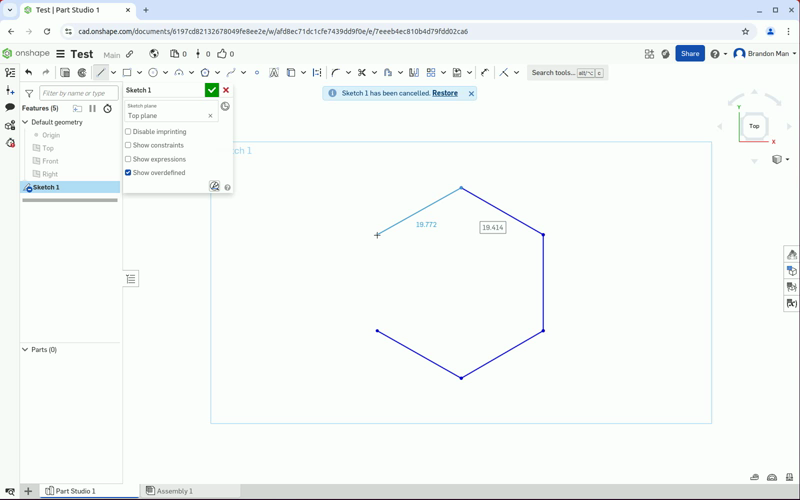
key_down(shift)
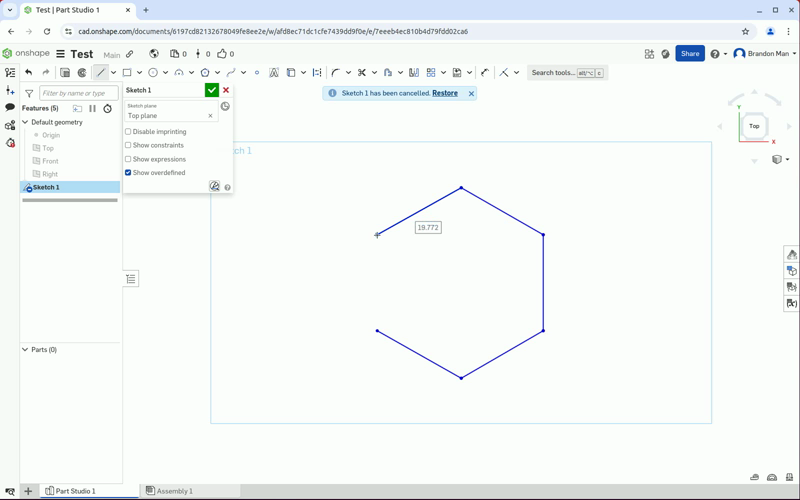
mouse_move(377, 330)
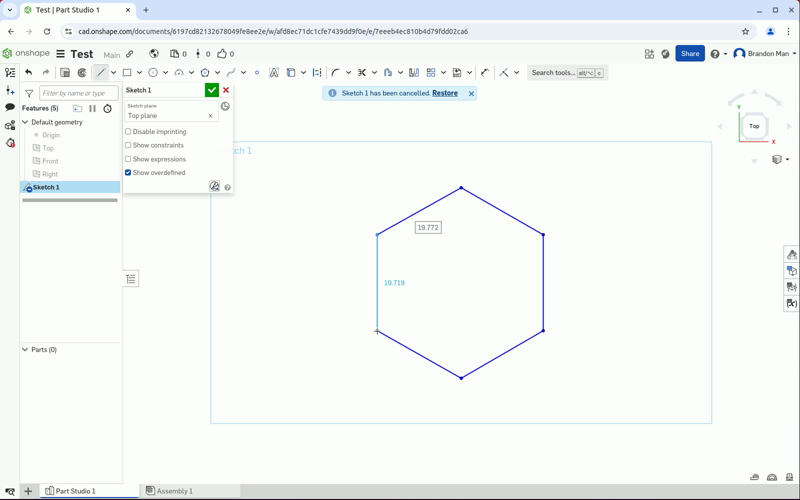
key_up(shift)
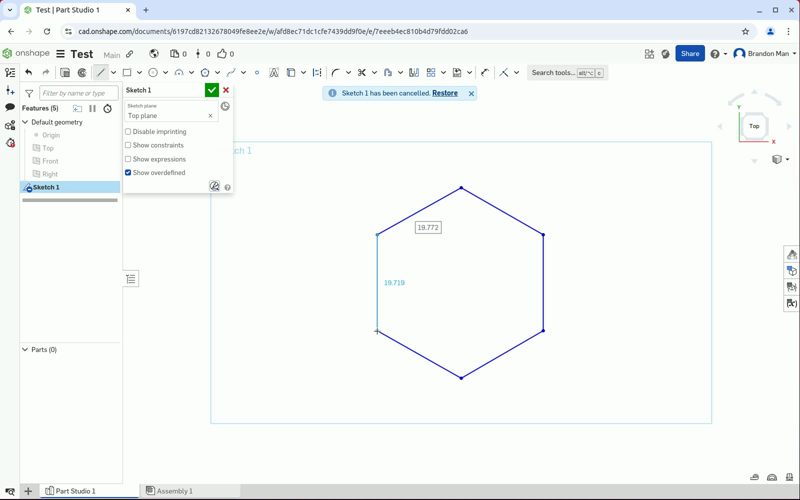
click(377, 330)
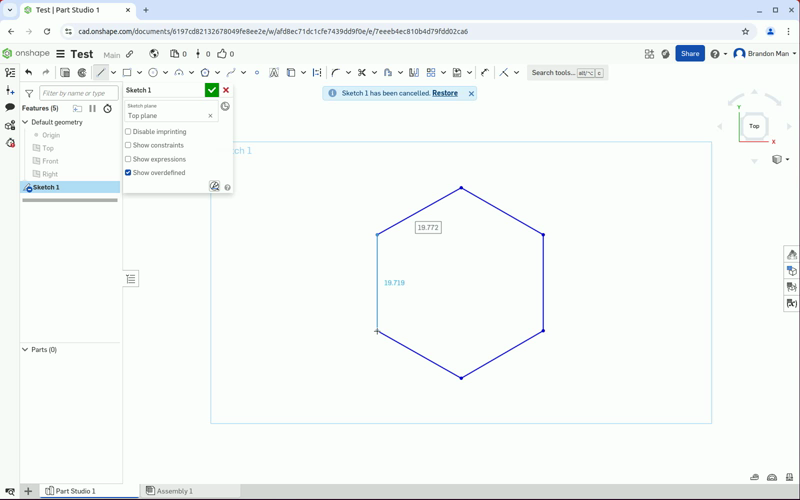
key(esc)
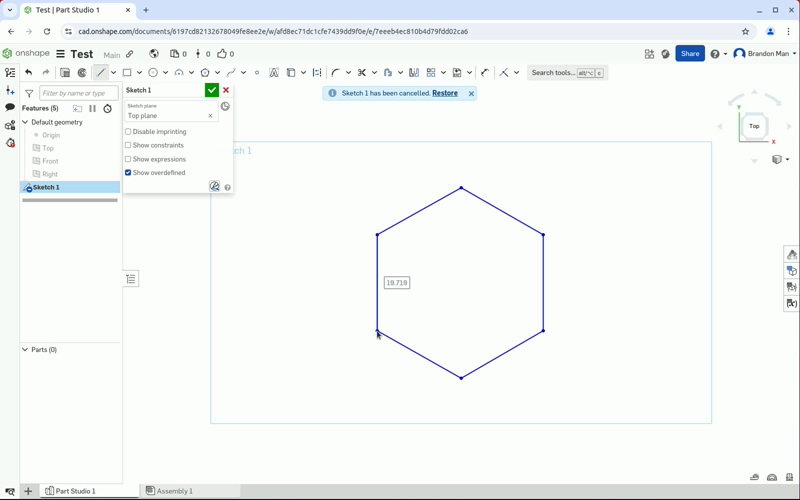
key(c)
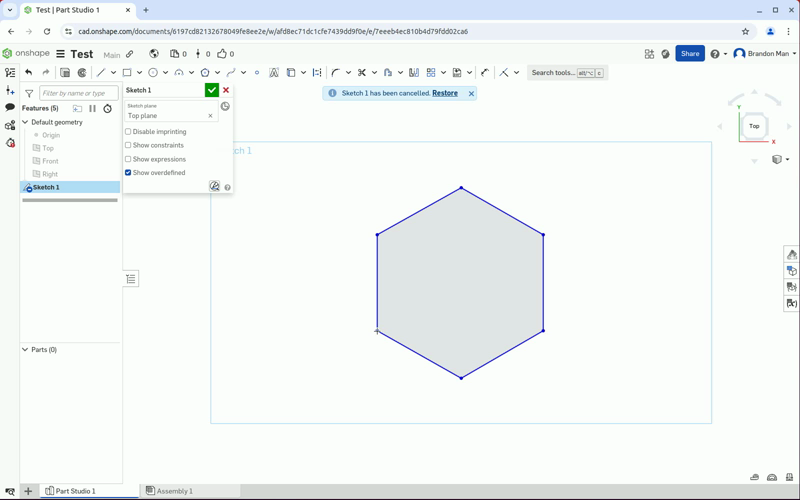
key_down(shift)
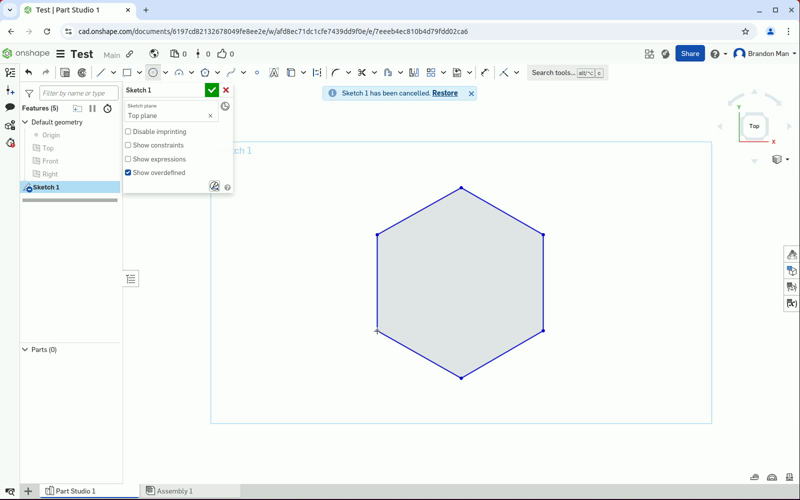
mouse_move(461, 283)
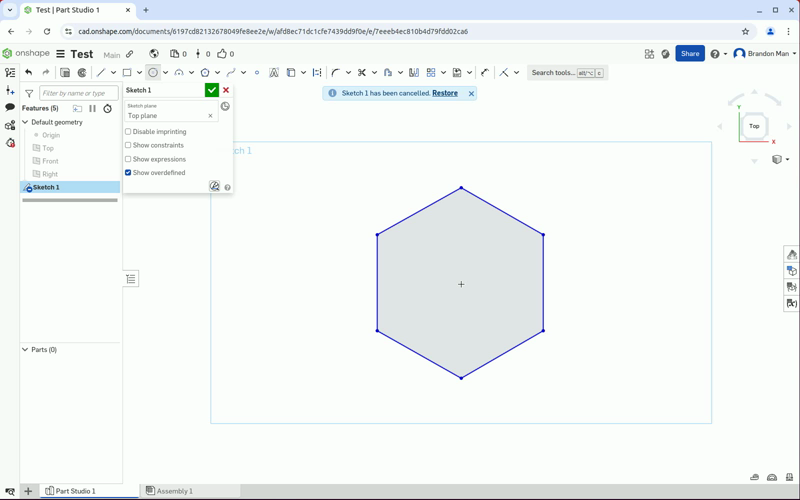
click(461, 283)
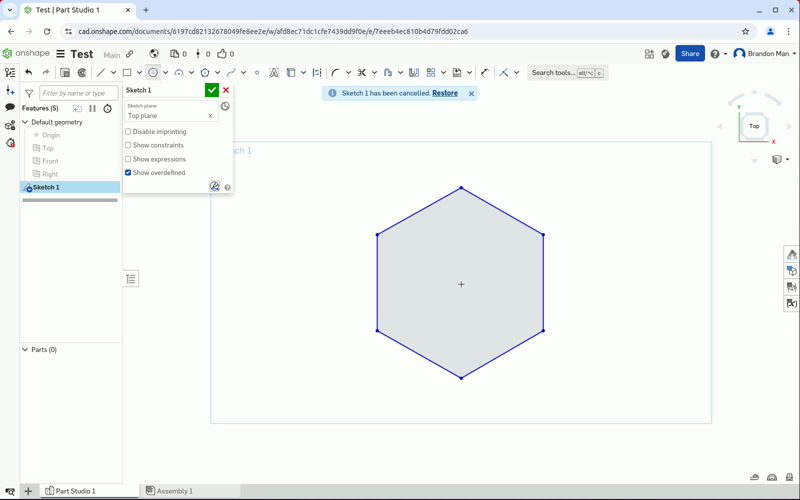
key_up(shift)
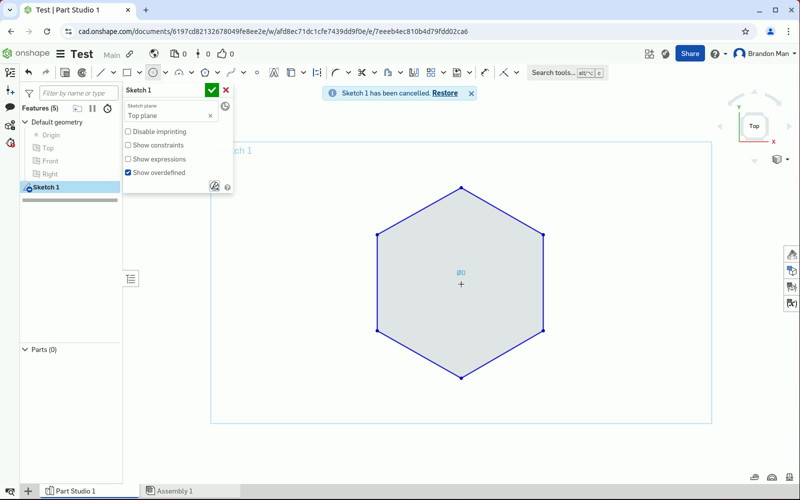
mouse_move(512, 283)
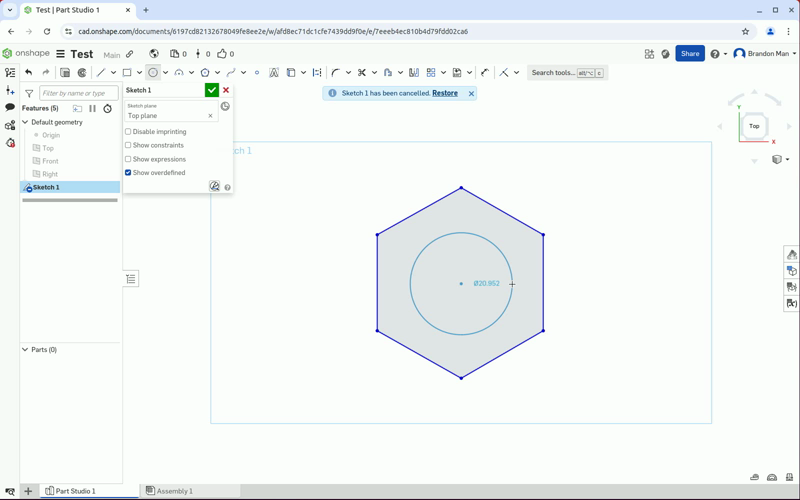
click(512, 283)
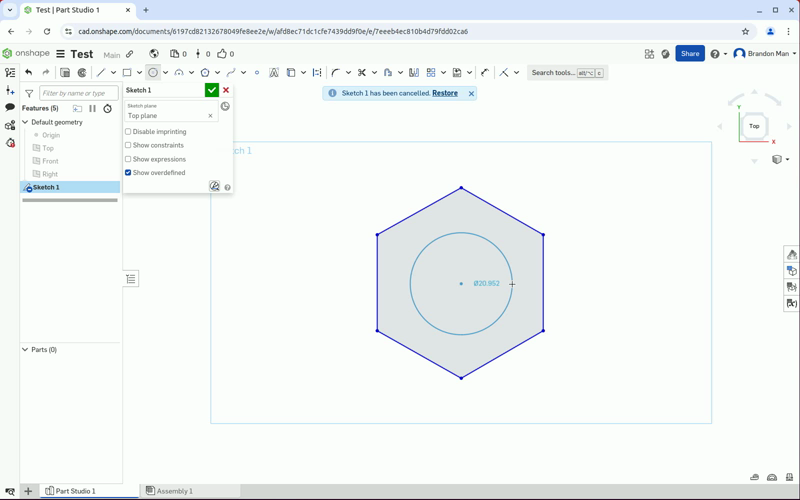
key(esc)
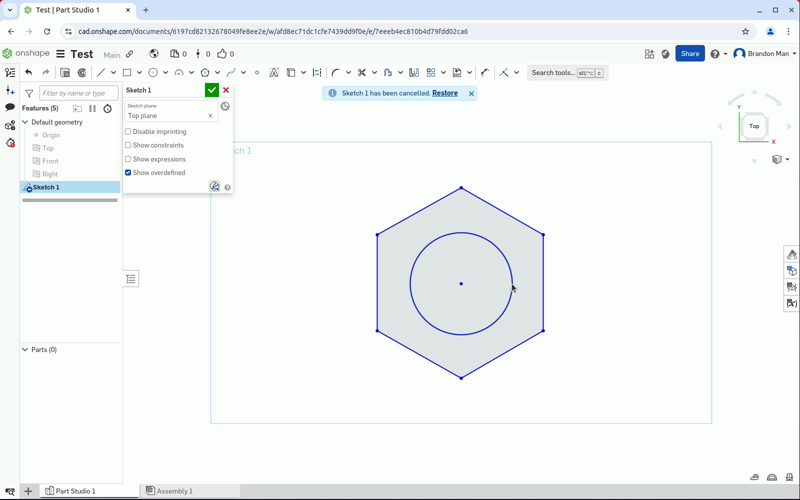
mouse_move(518, 315)
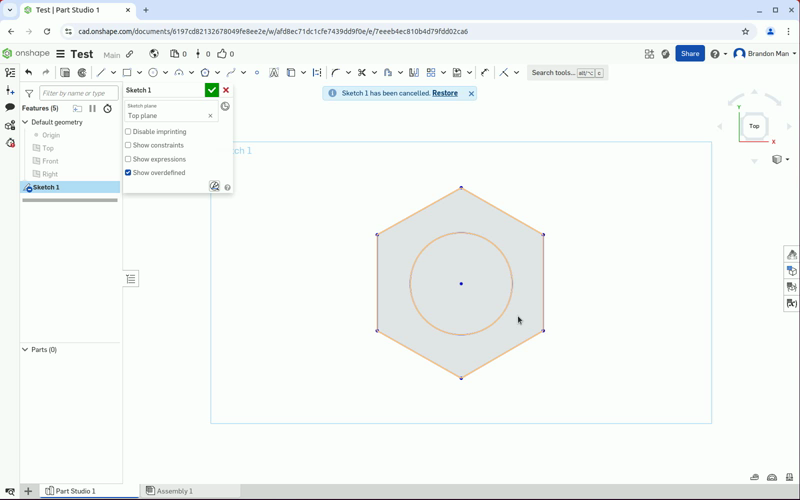
click(518, 315)
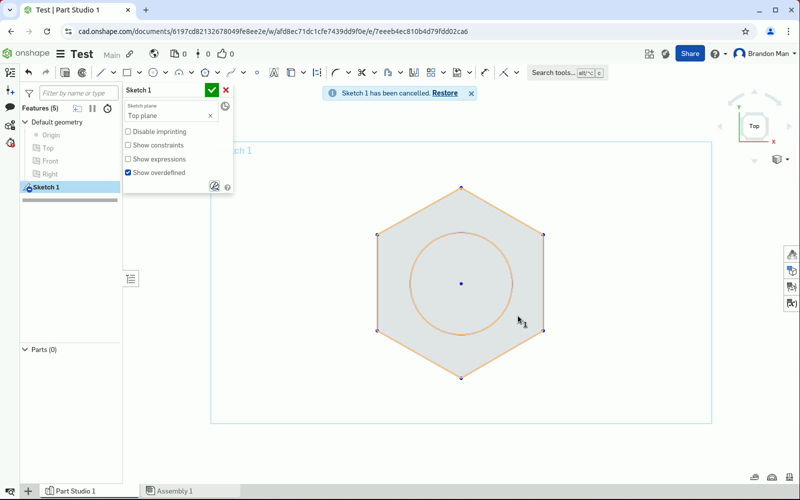
mouse_move(73, 352)
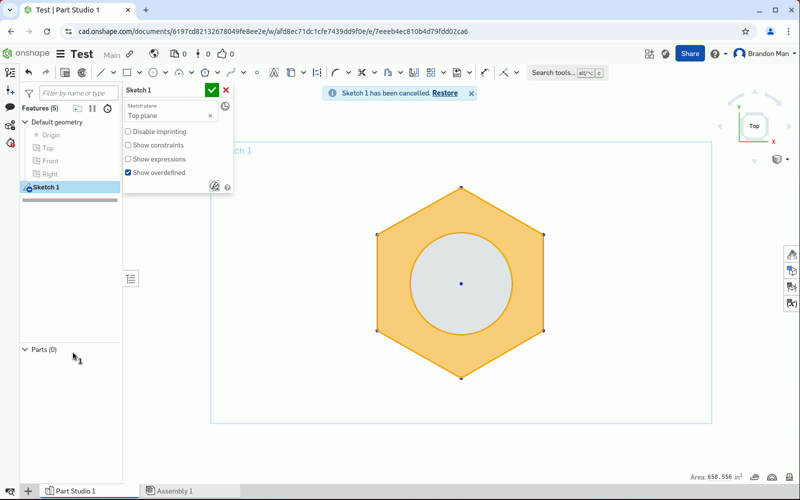
key(shift+y)
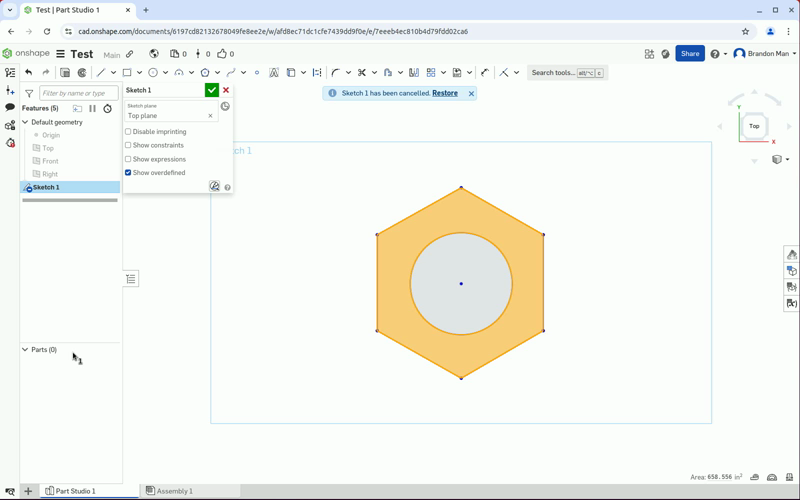
key(shift+e)
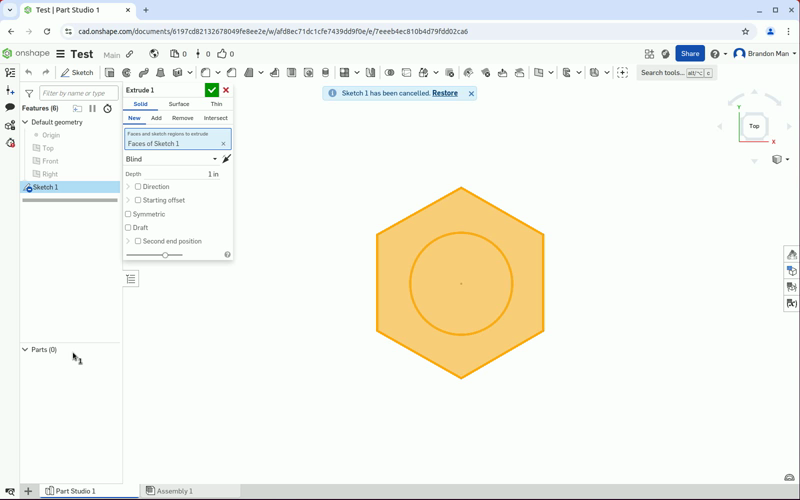
mouse_move(143, 106)
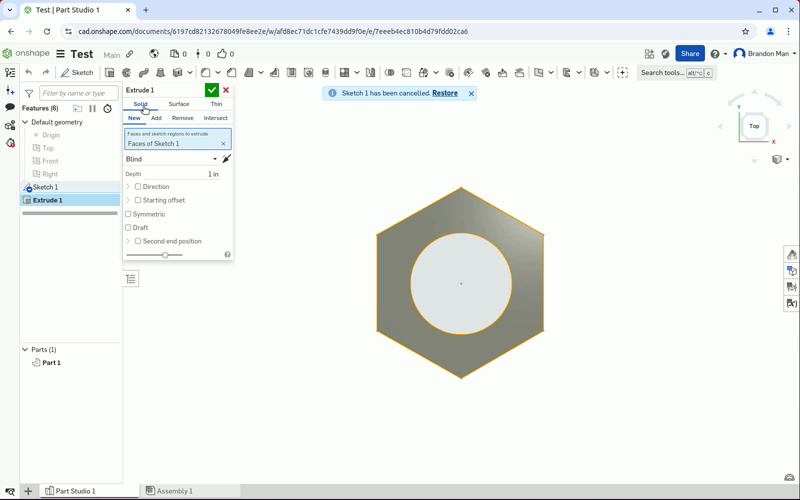
click(143, 106)
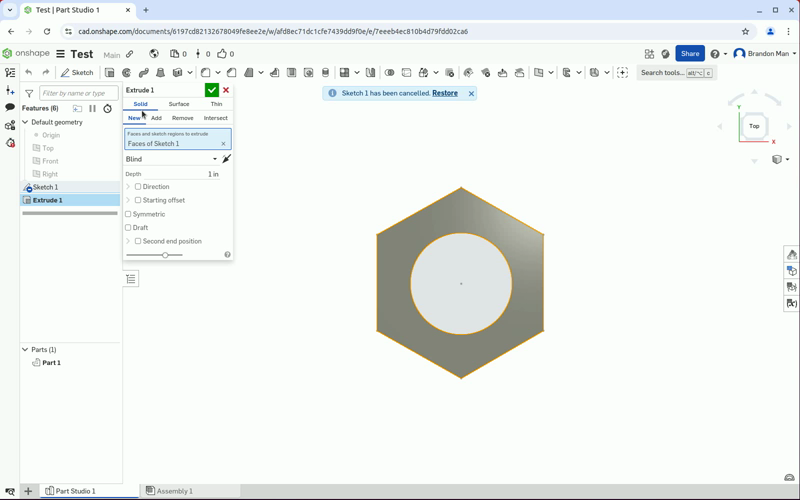
mouse_move(137, 120)
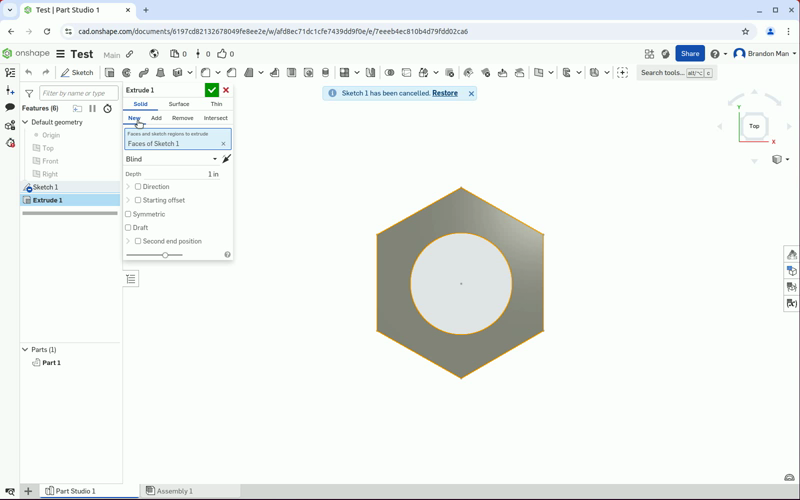
click(137, 120)
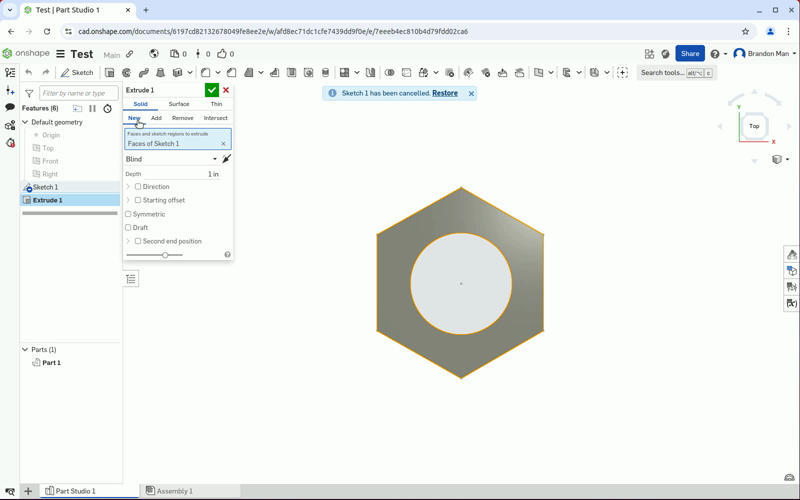
key(tab, 4)
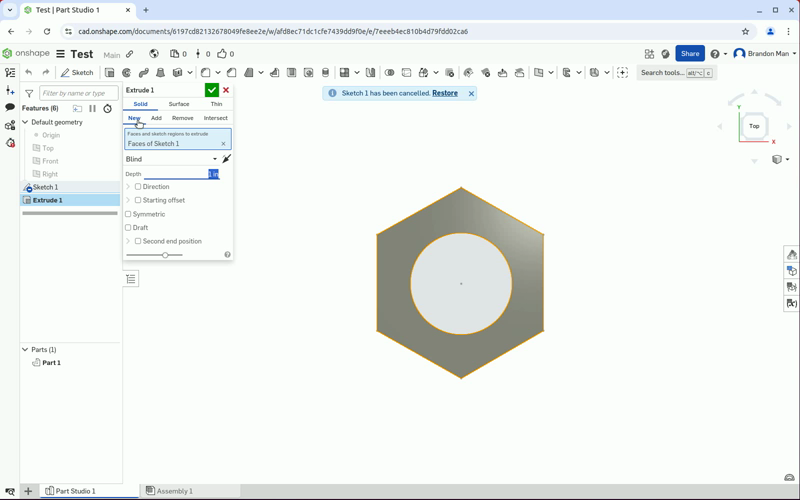
text(7.943)
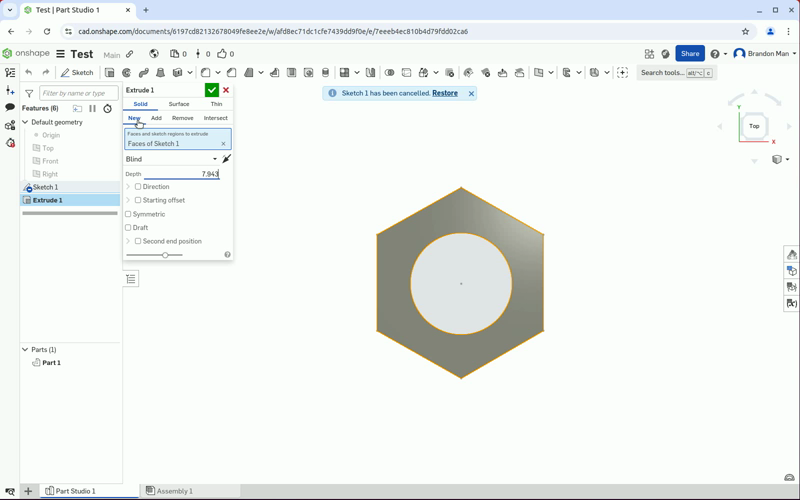
key(enter)
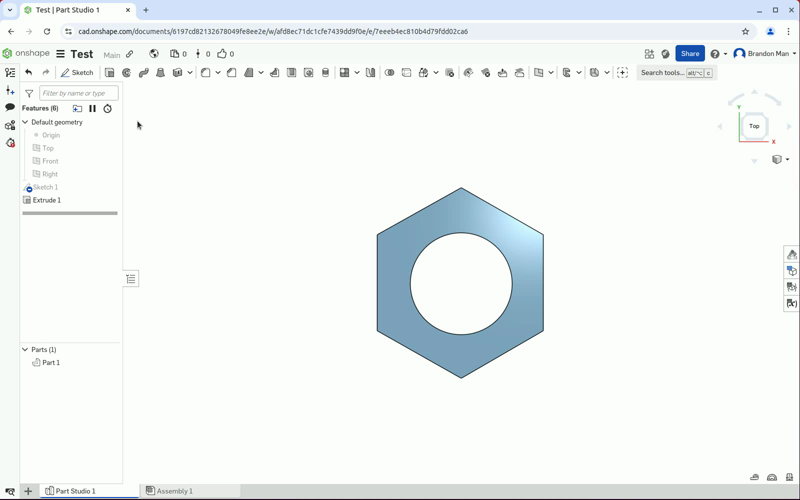
key(shift+h)
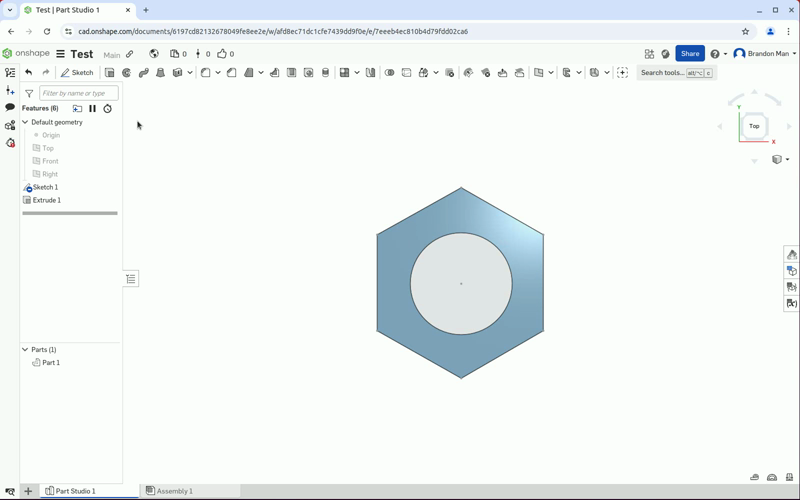
key(shift+h)
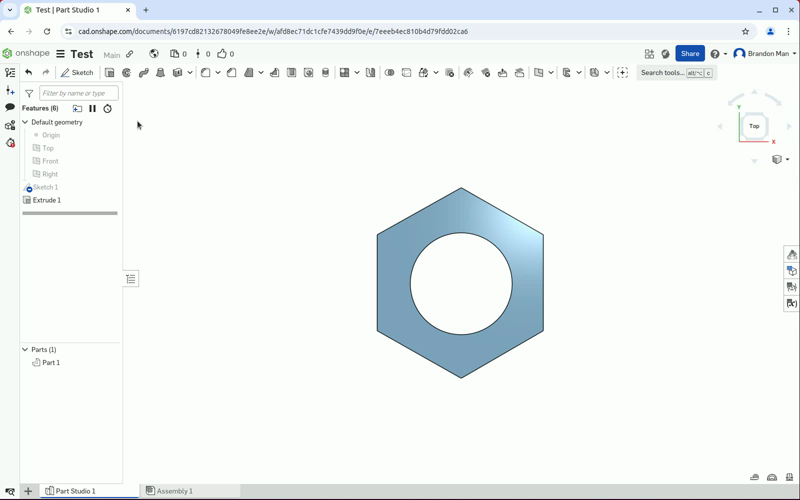
mouse_move(73, 189)
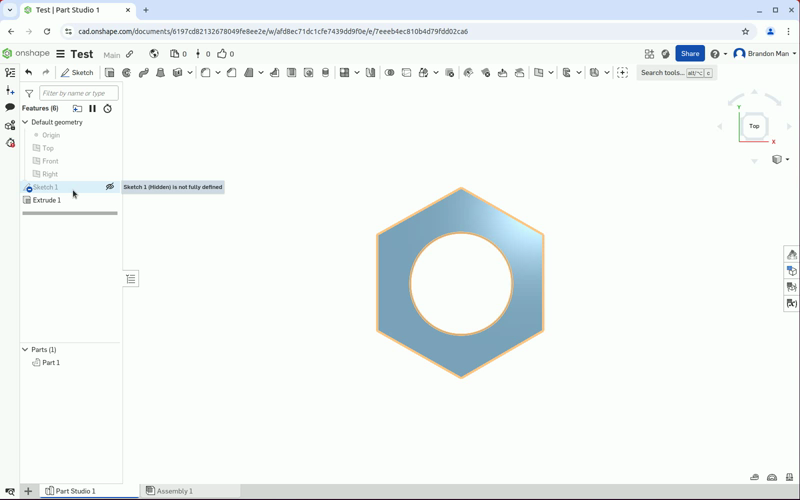
click(73, 189)
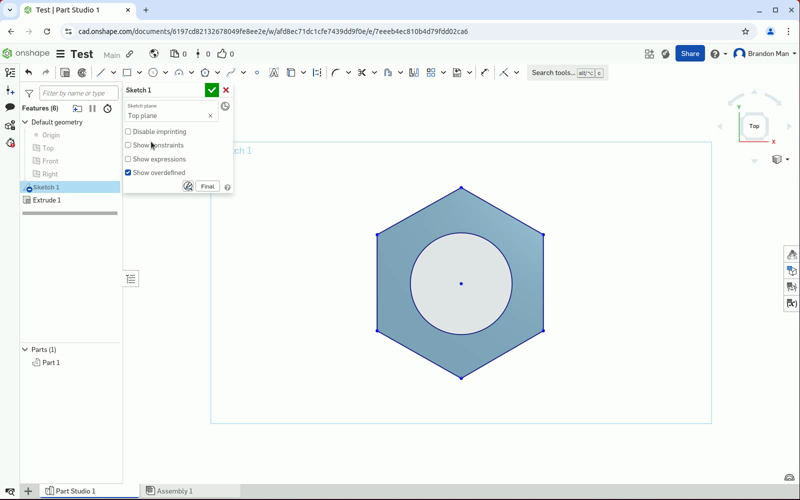
mouse_move(229, 92)
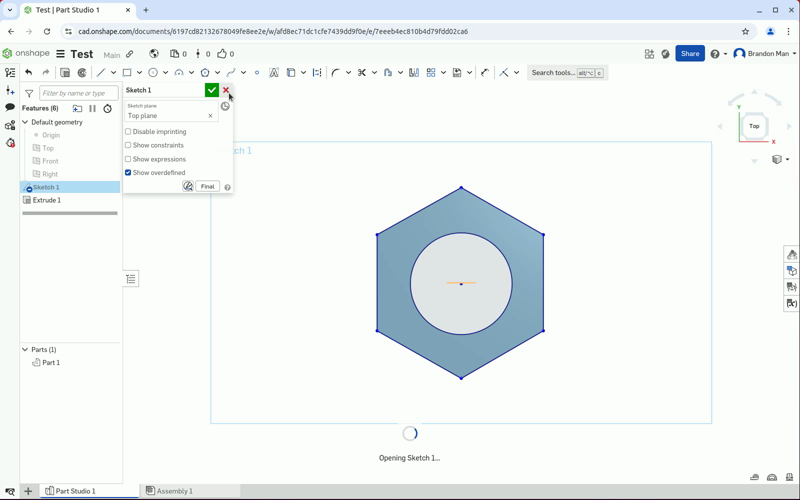
click(229, 92)
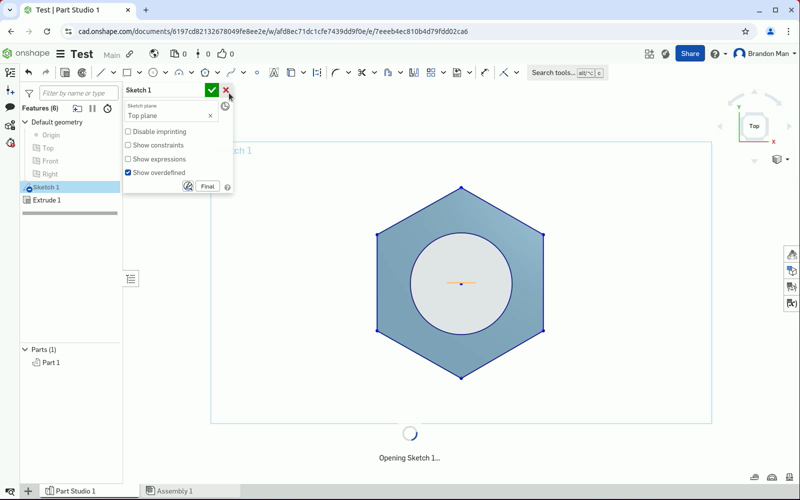
key(shift+s)
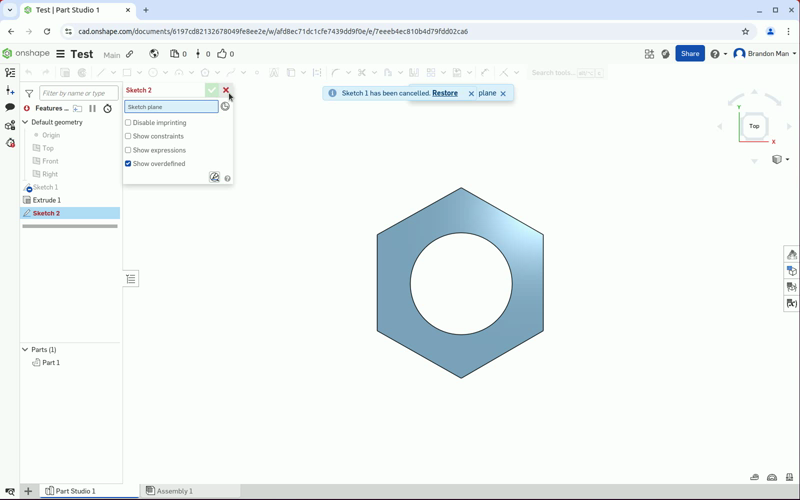
mouse_move(73, 150)
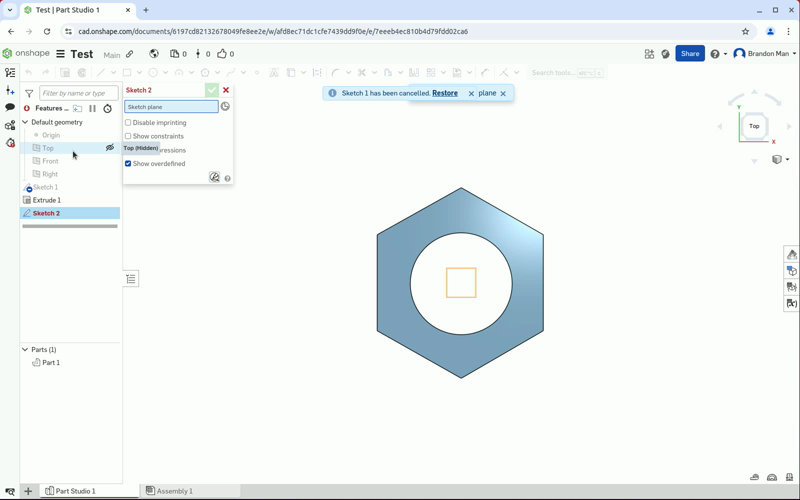
click(73, 150)
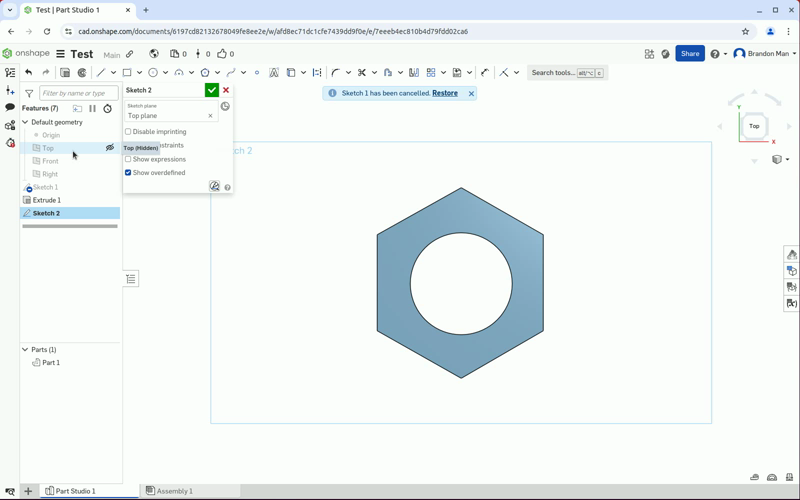
mouse_move(73, 352)
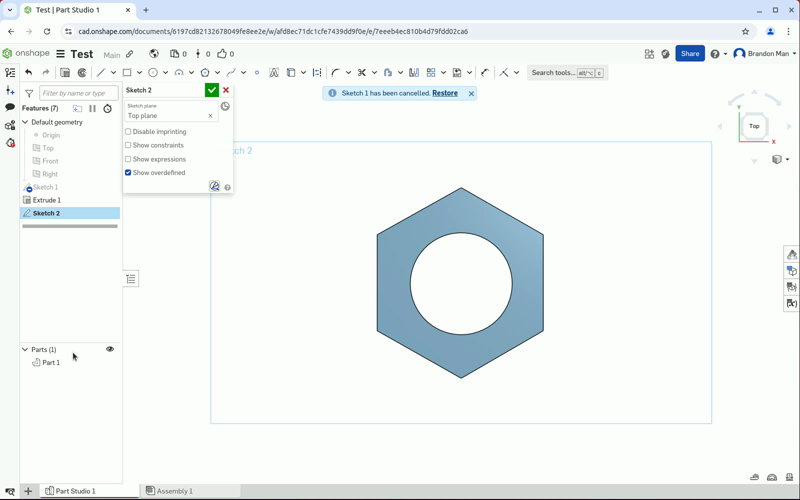
key(y)
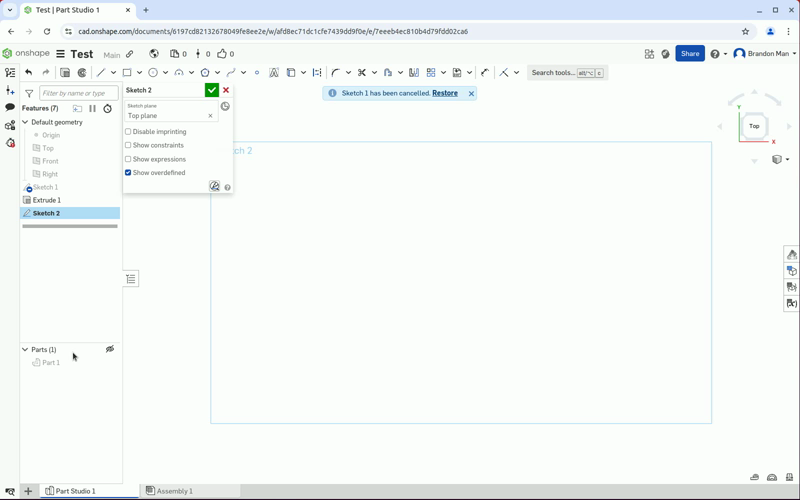
key(l)
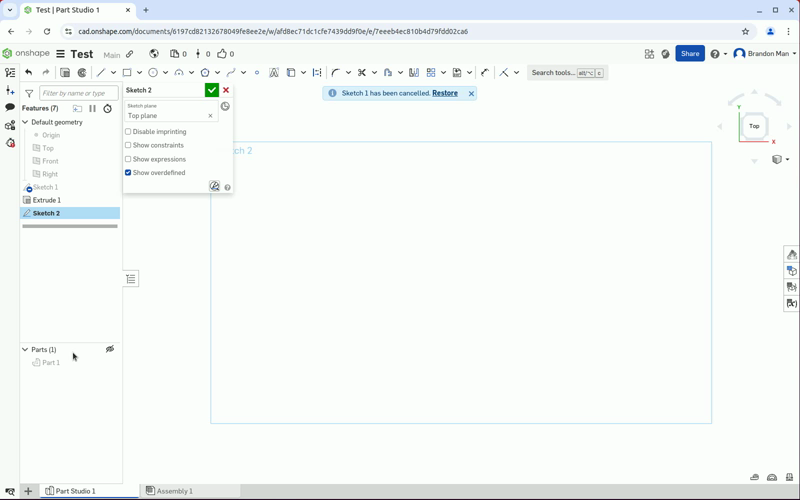
key_down(shift)
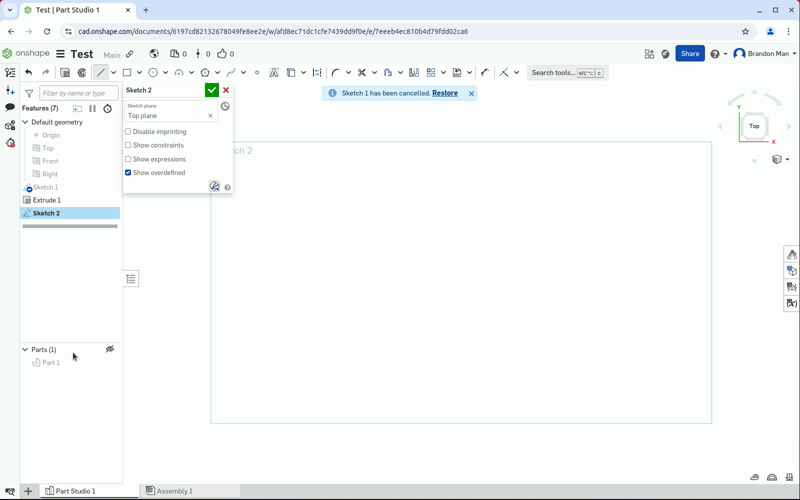
mouse_move(363, 339)
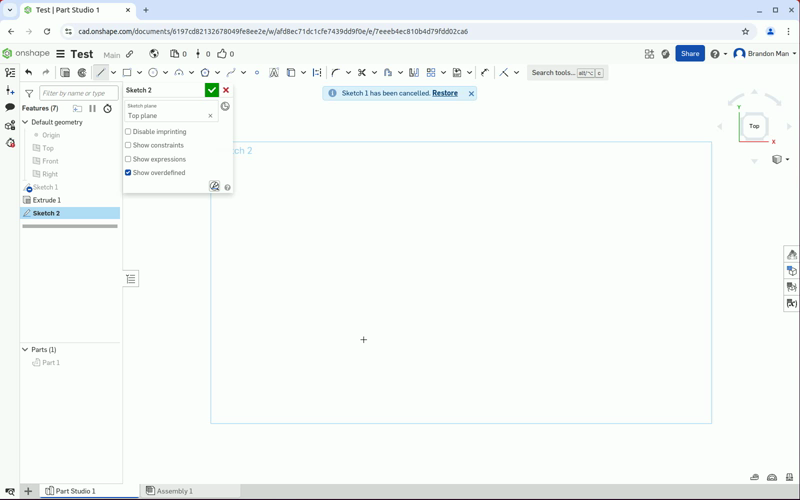
click(363, 339)
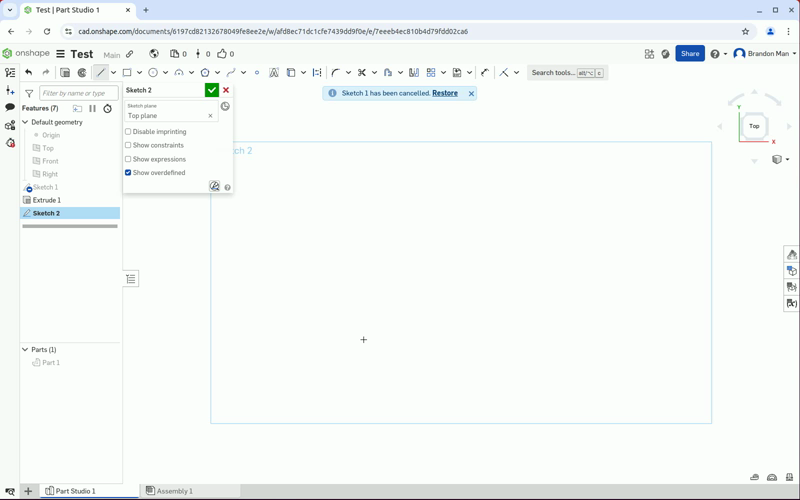
key_up(shift)
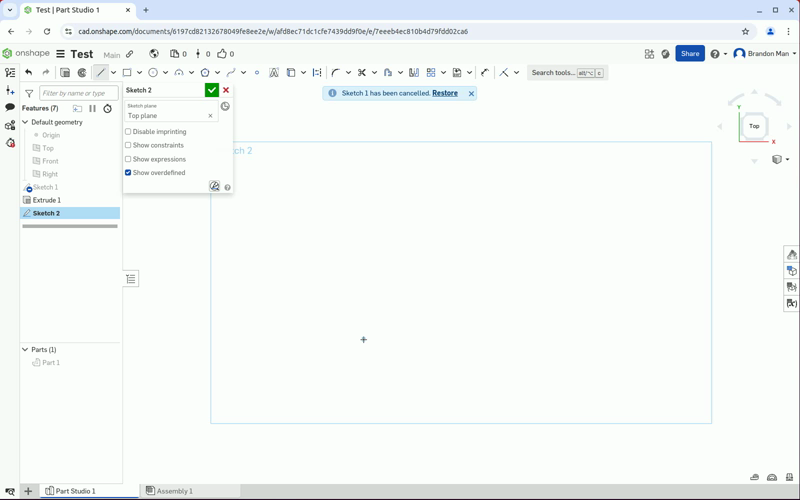
key_down(shift)
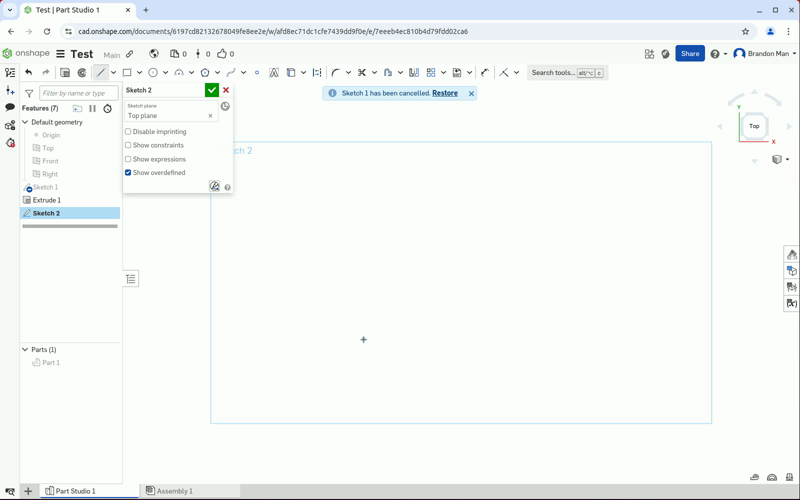
mouse_move(461, 394)
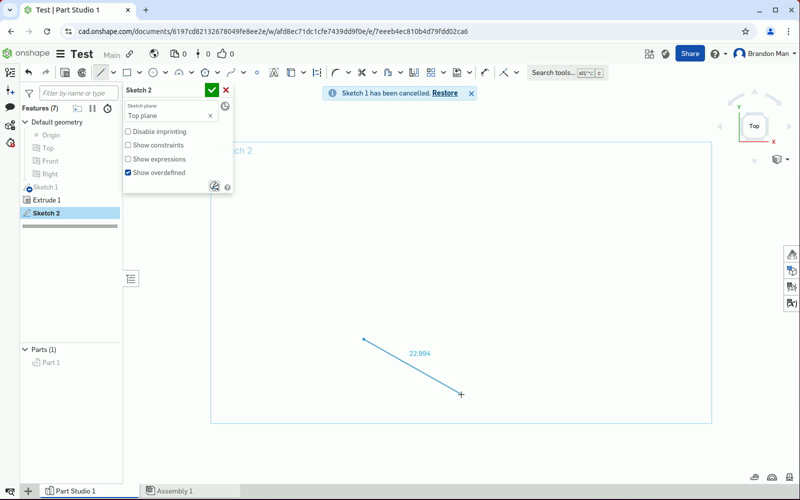
click(461, 394)
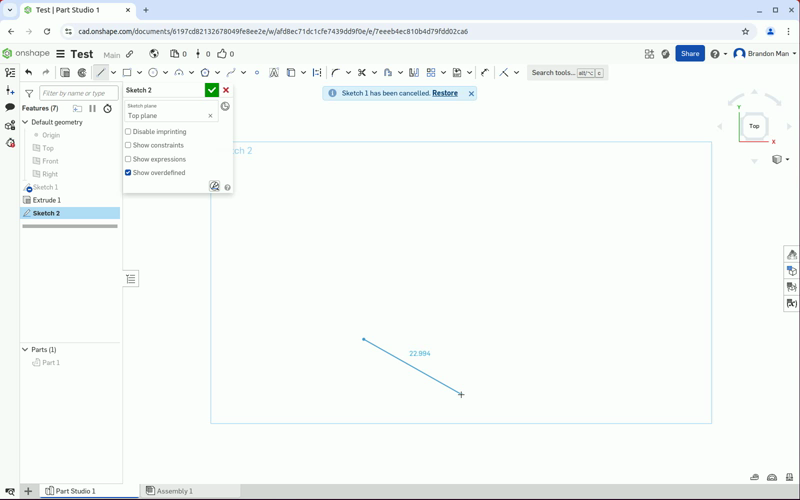
key_up(shift)
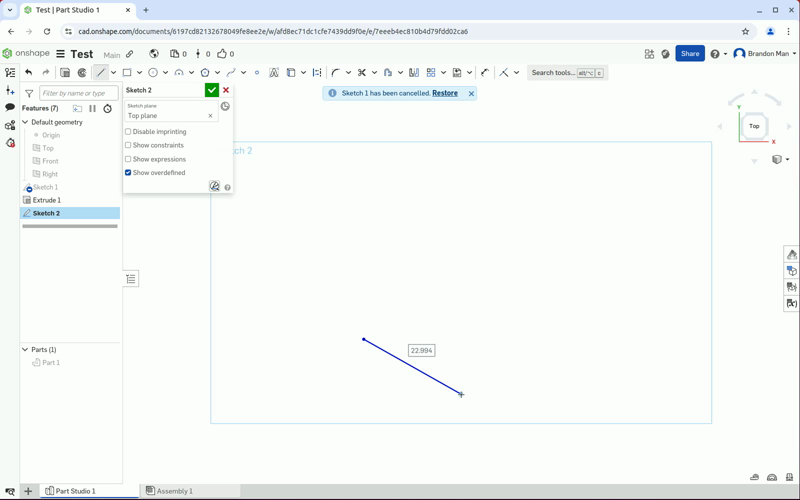
key_down(shift)
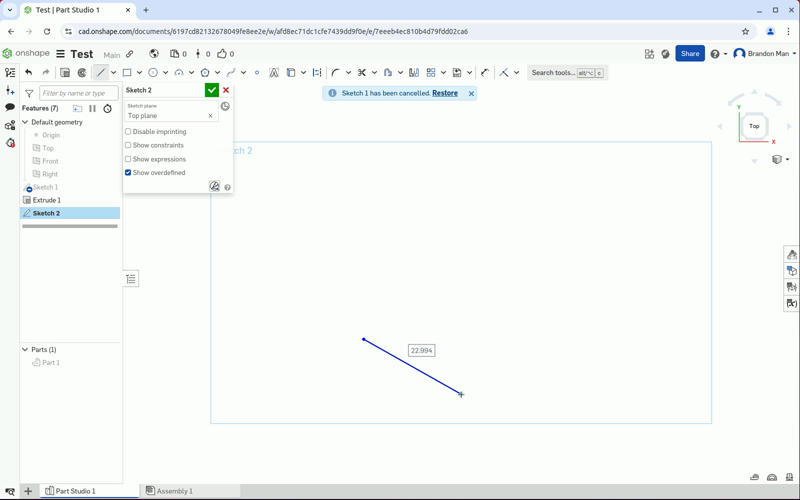
mouse_move(557, 339)
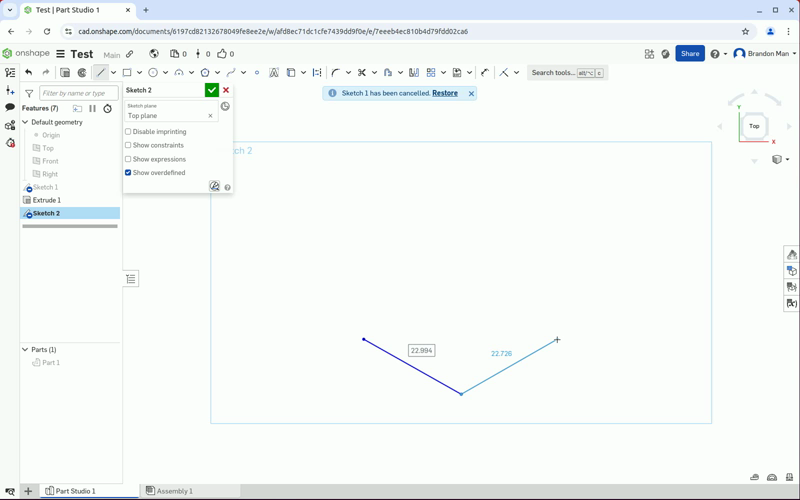
click(557, 339)
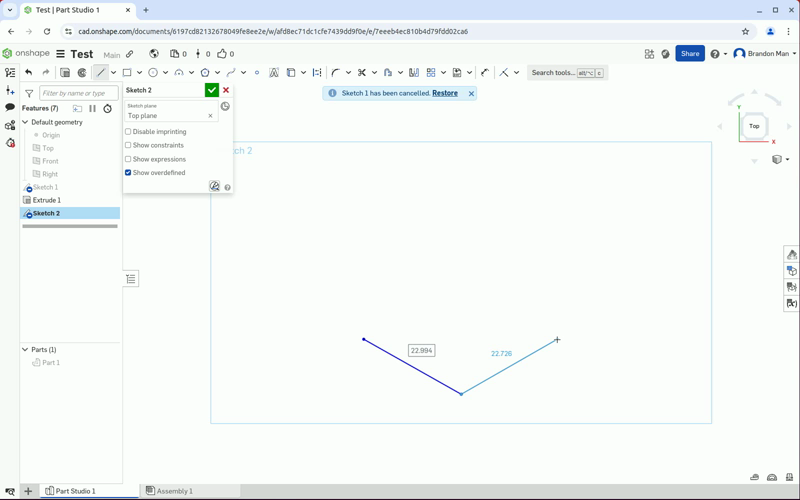
key_up(shift)
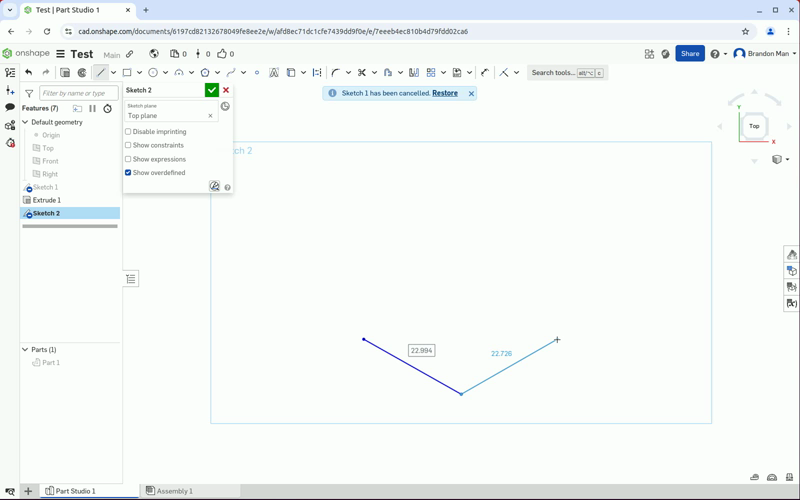
key_down(shift)
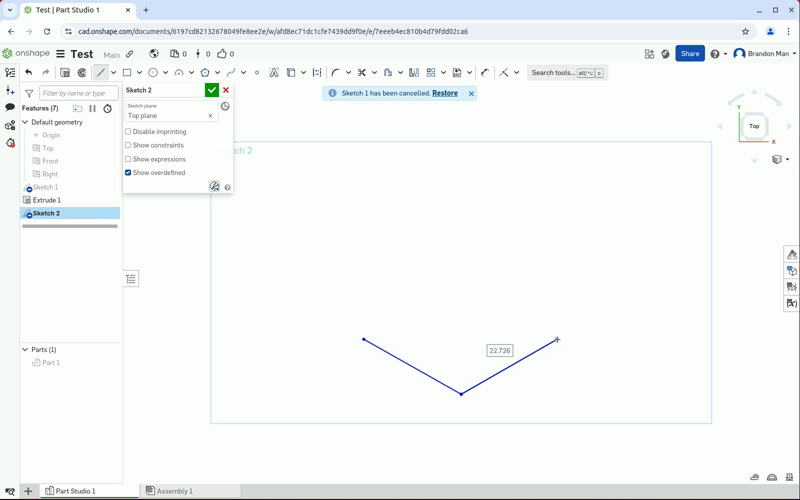
mouse_move(557, 227)
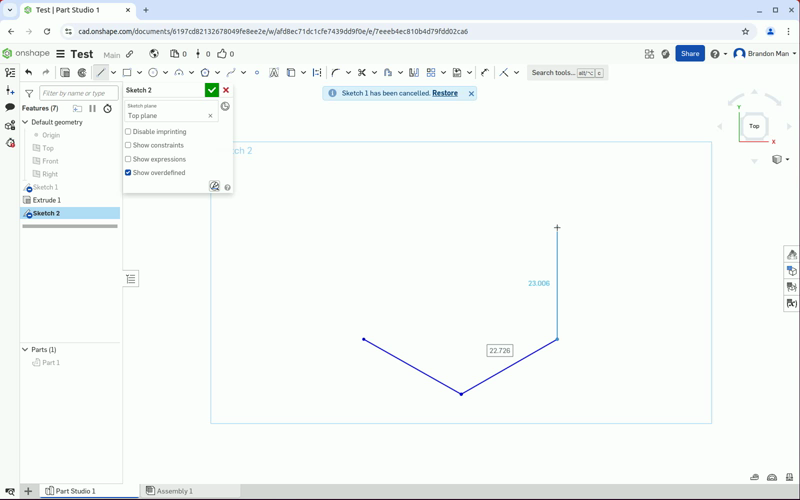
click(557, 227)
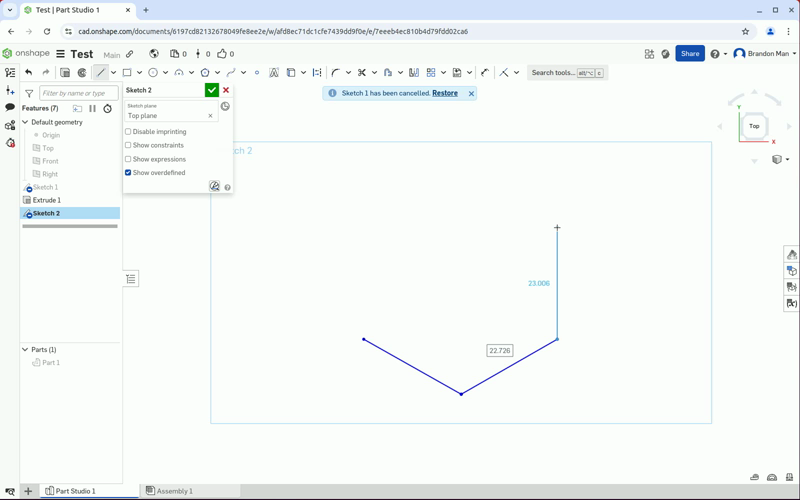
key_up(shift)
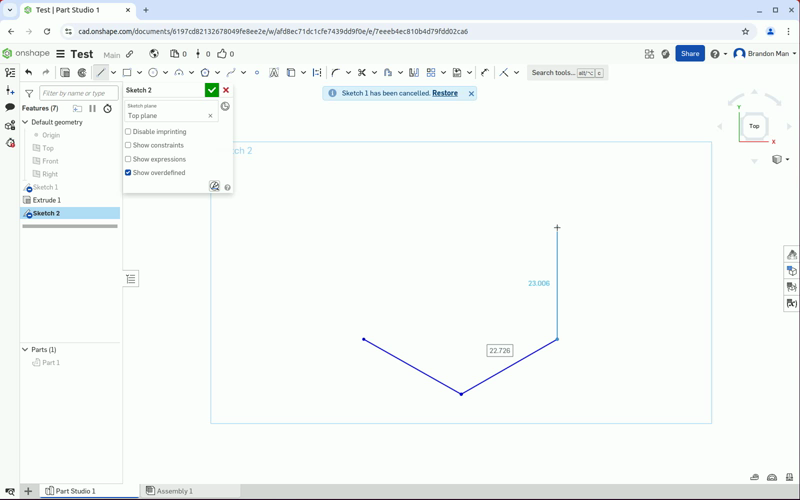
key_down(shift)
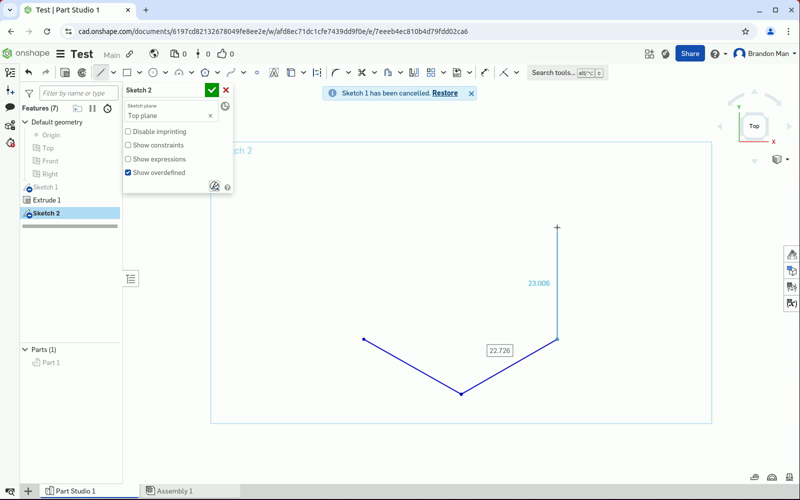
mouse_move(461, 171)
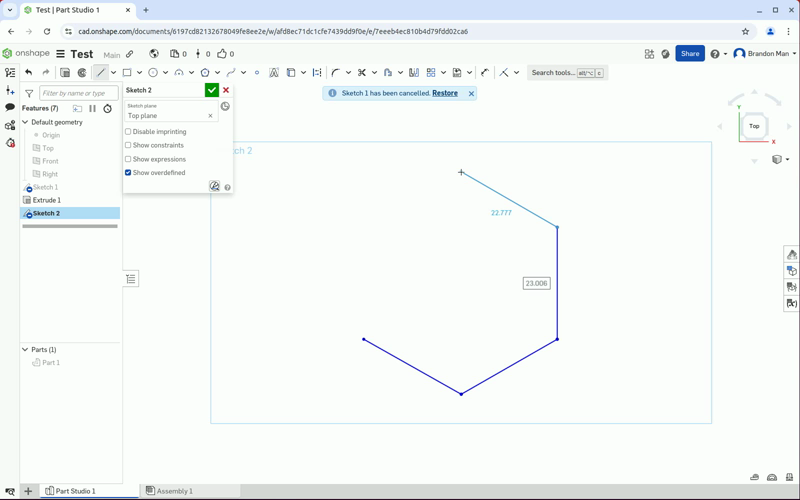
click(461, 171)
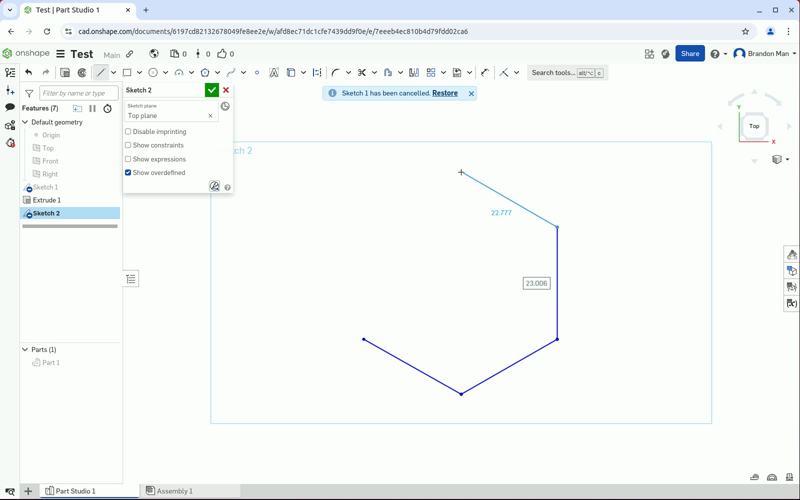
key_up(shift)
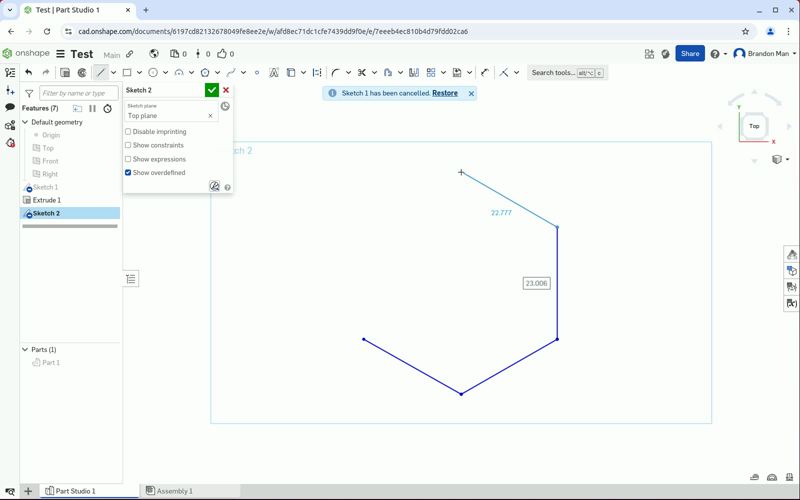
key_down(shift)
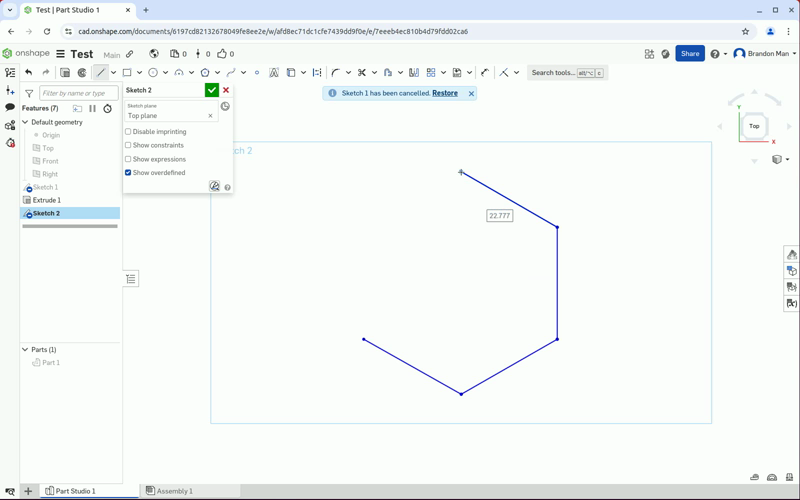
mouse_move(363, 227)
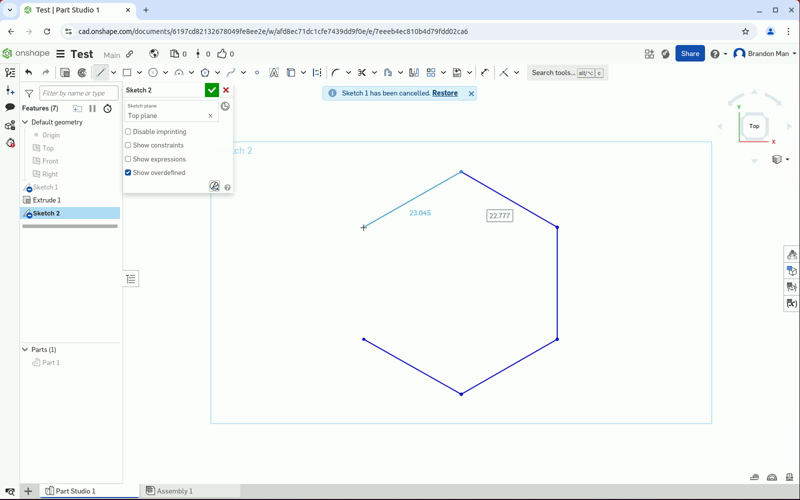
click(363, 227)
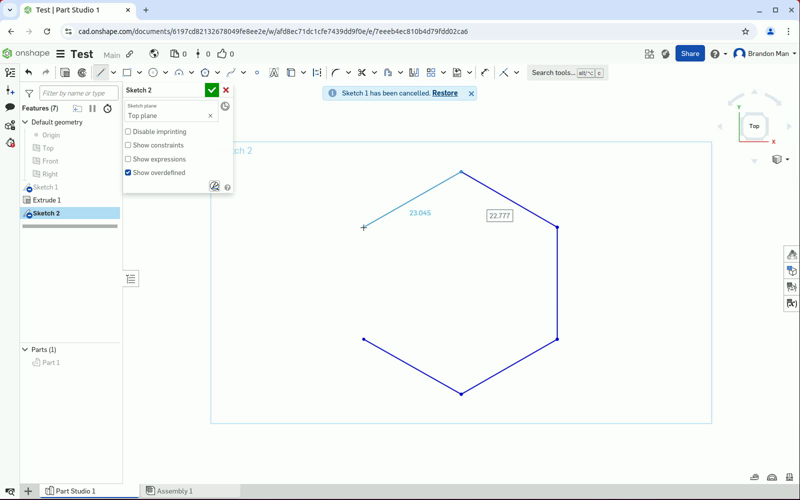
key_up(shift)
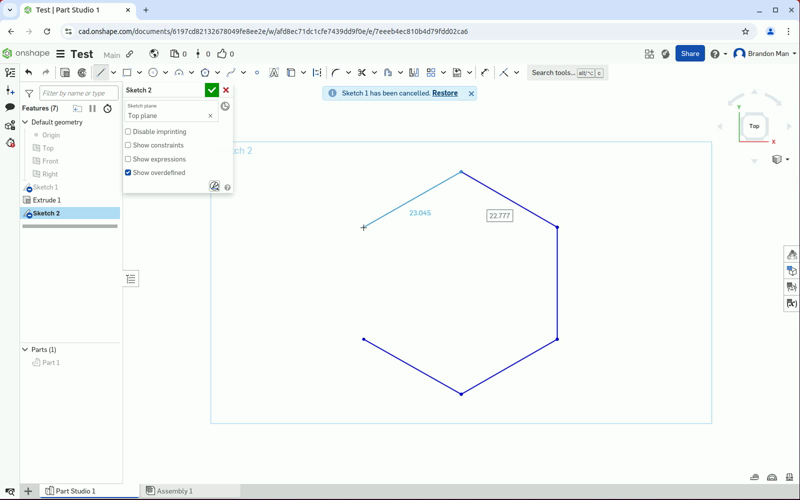
key_down(shift)
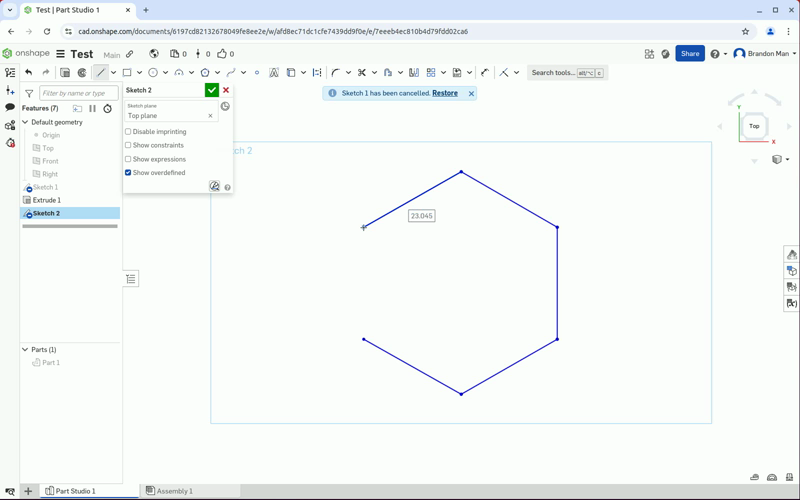
mouse_move(363, 339)
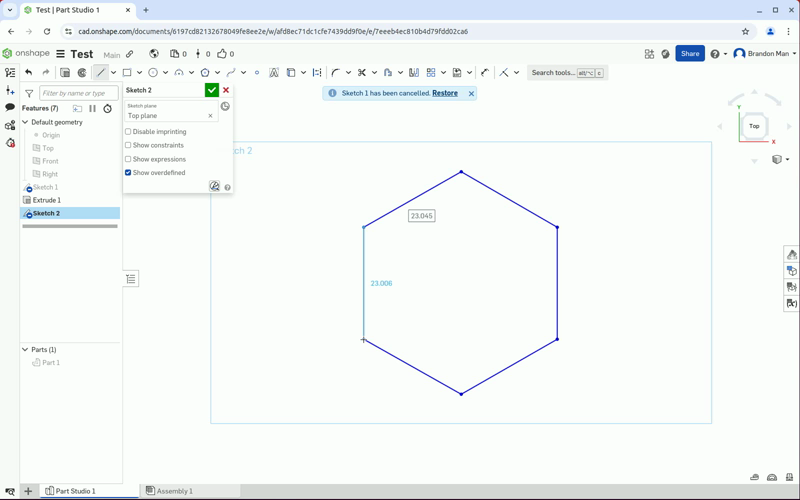
key_up(shift)
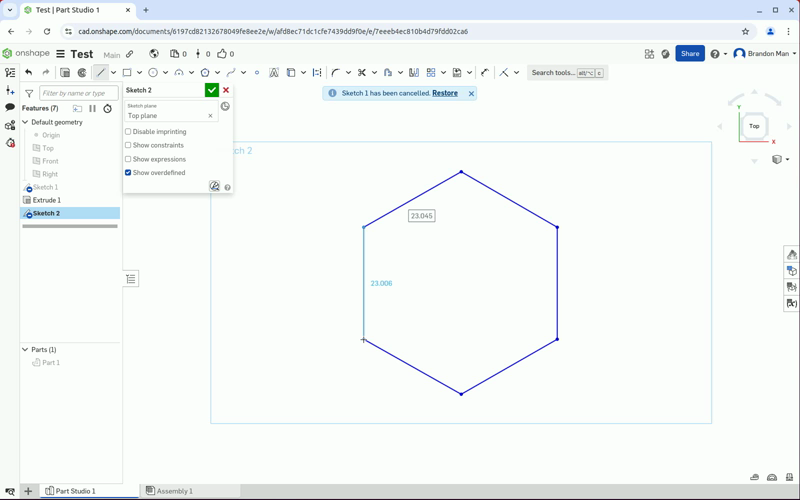
click(363, 339)
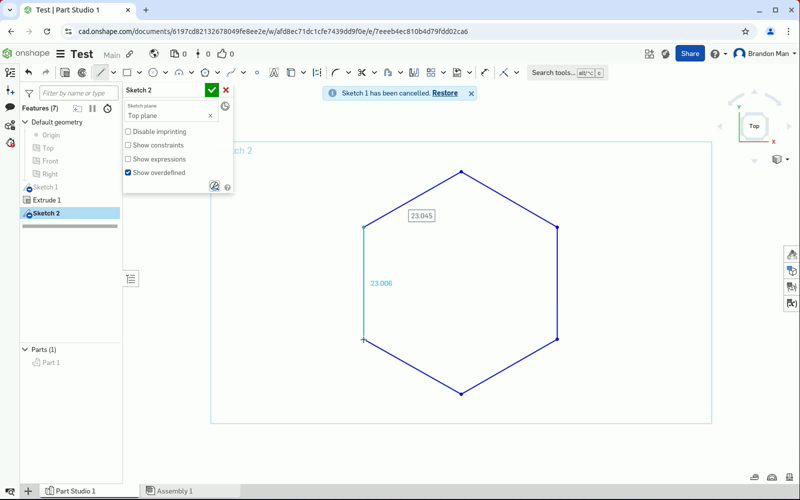
key(esc)
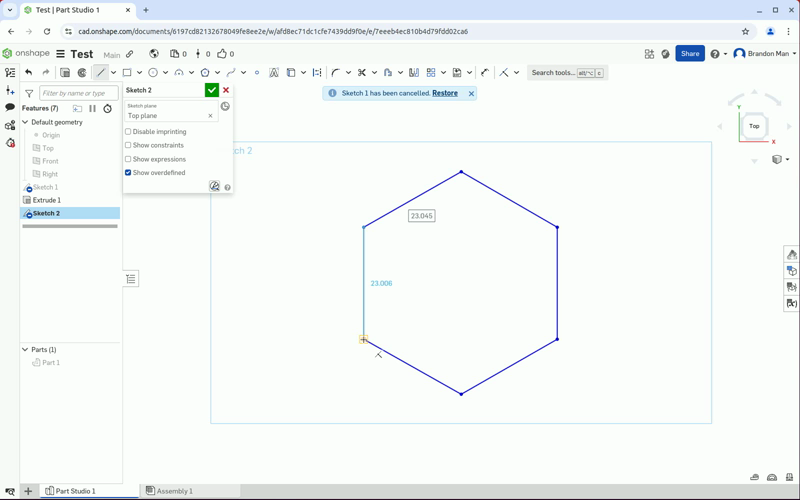
key(l)
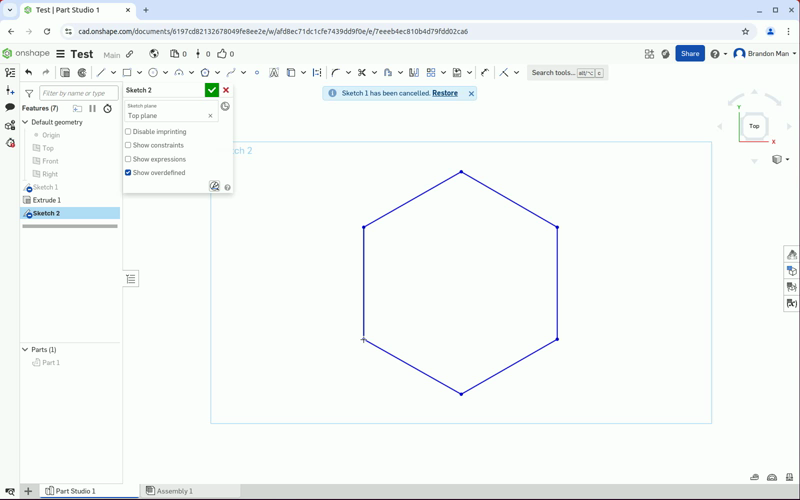
key_down(shift)
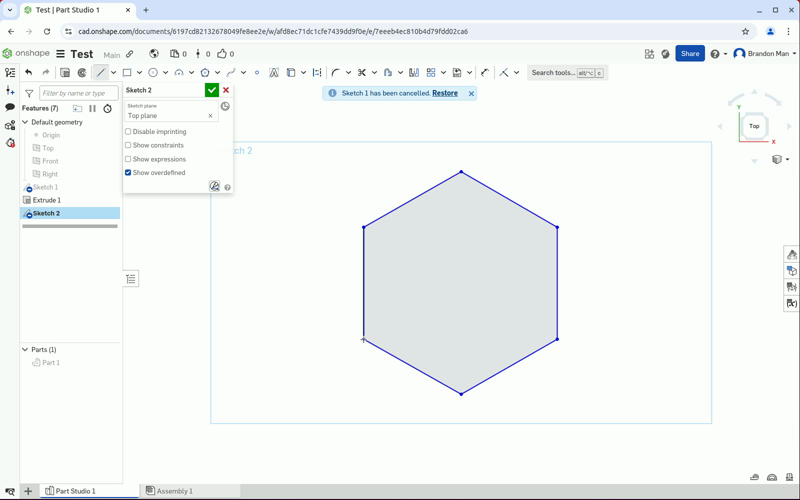
mouse_move(377, 330)
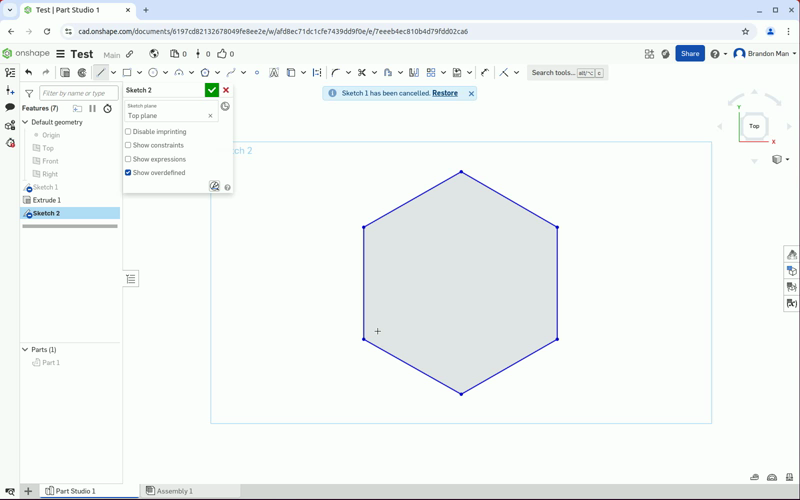
click(377, 330)
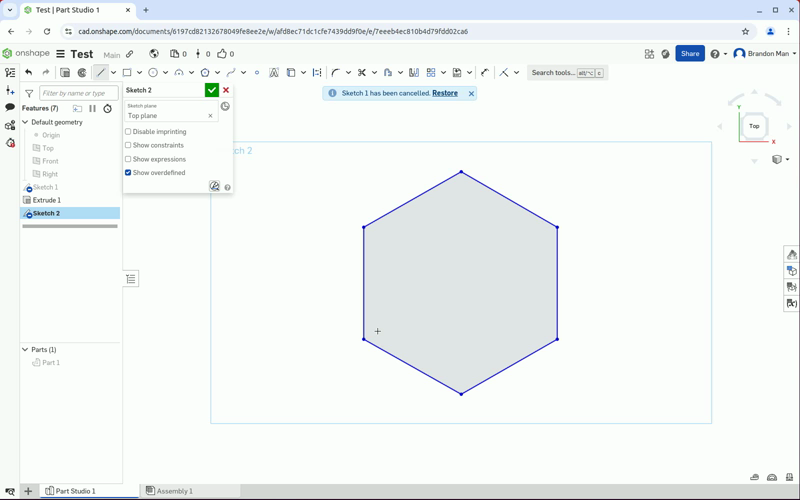
key_up(shift)
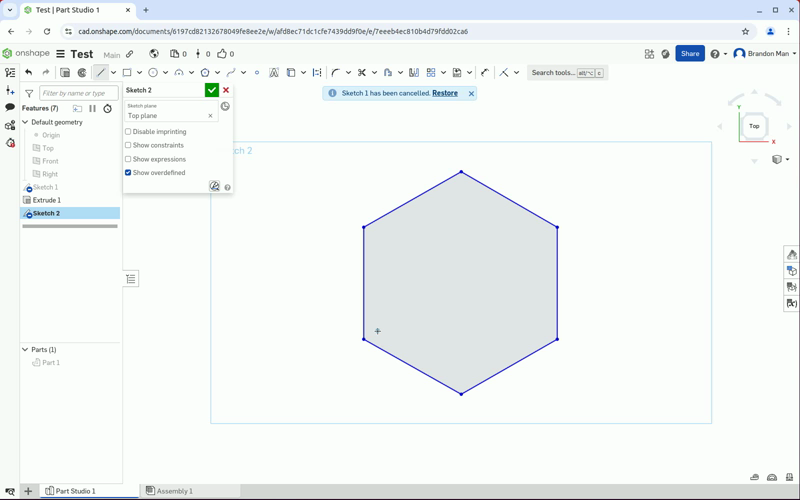
key_down(shift)
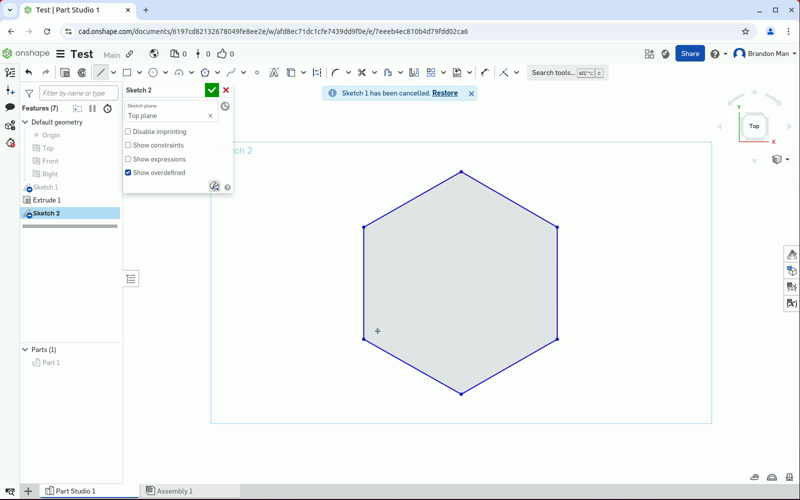
mouse_move(461, 379)
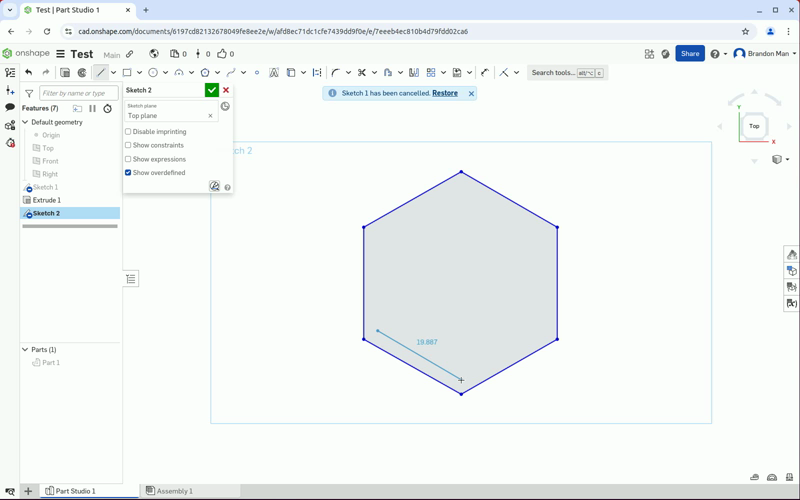
click(461, 379)
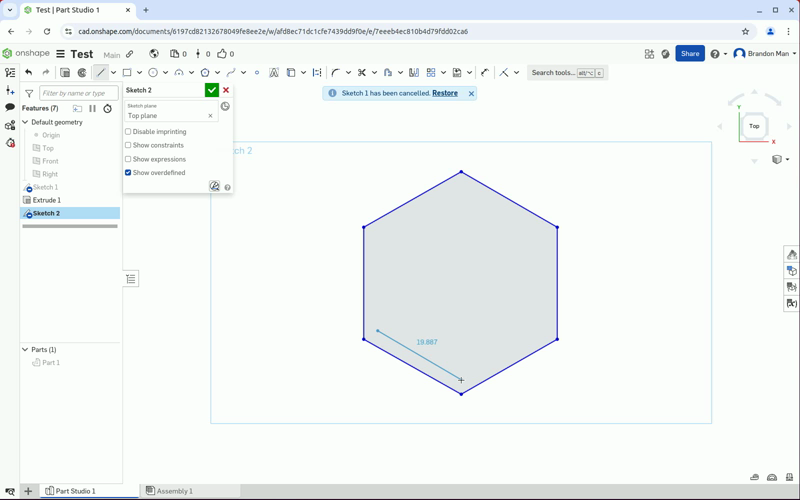
key_up(shift)
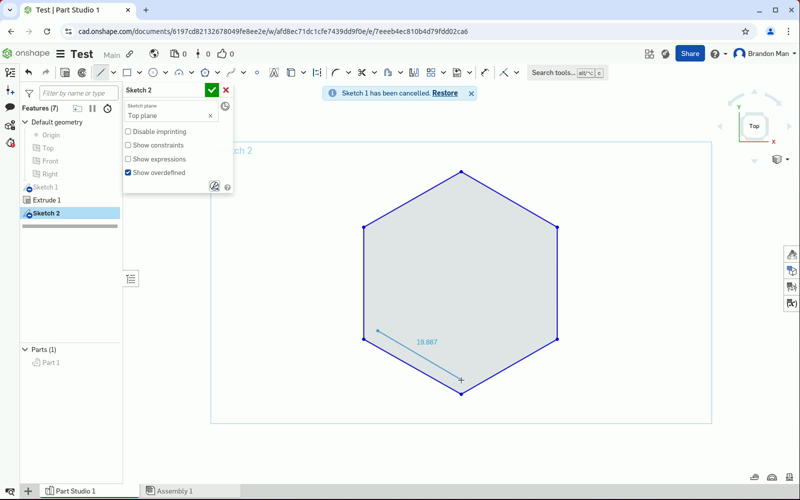
key_down(shift)
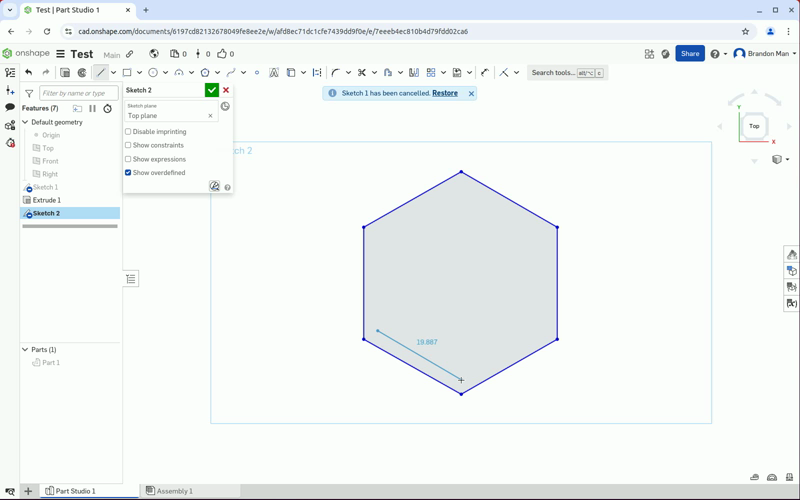
mouse_move(543, 330)
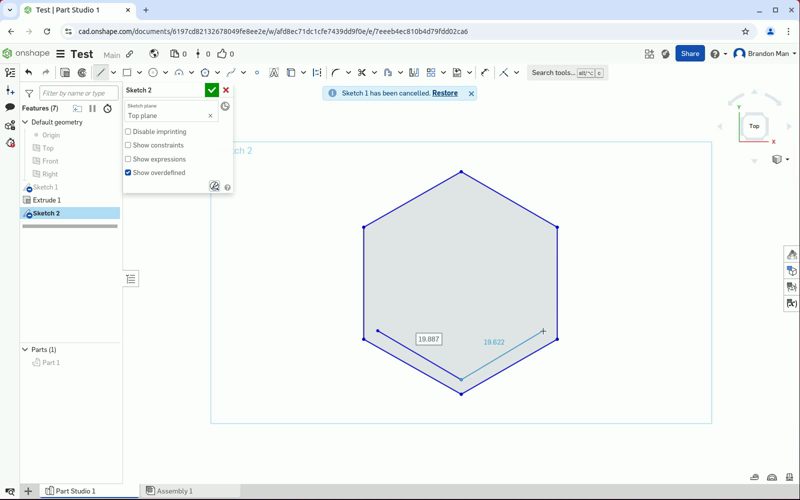
click(543, 330)
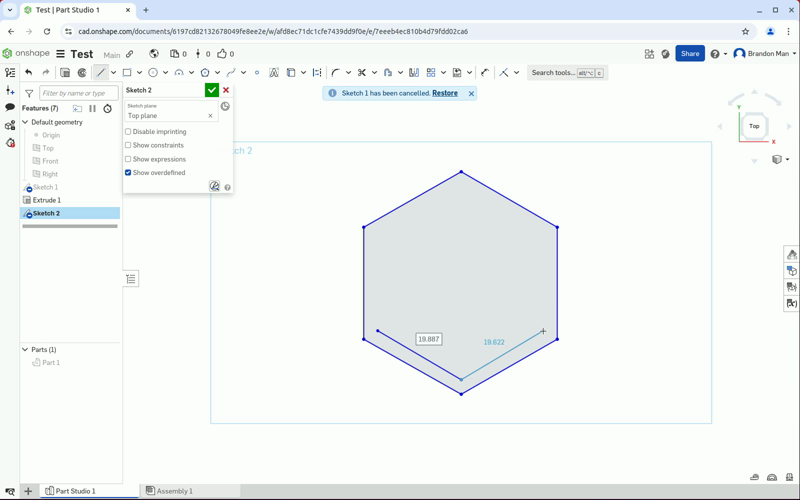
key_up(shift)
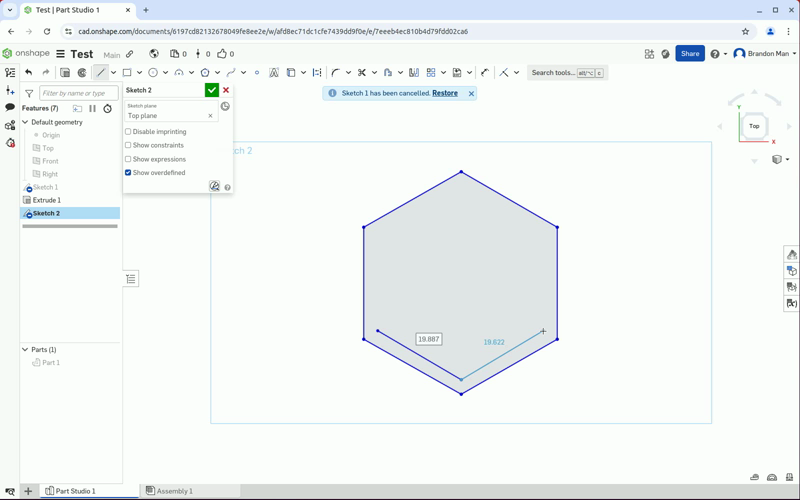
key_down(shift)
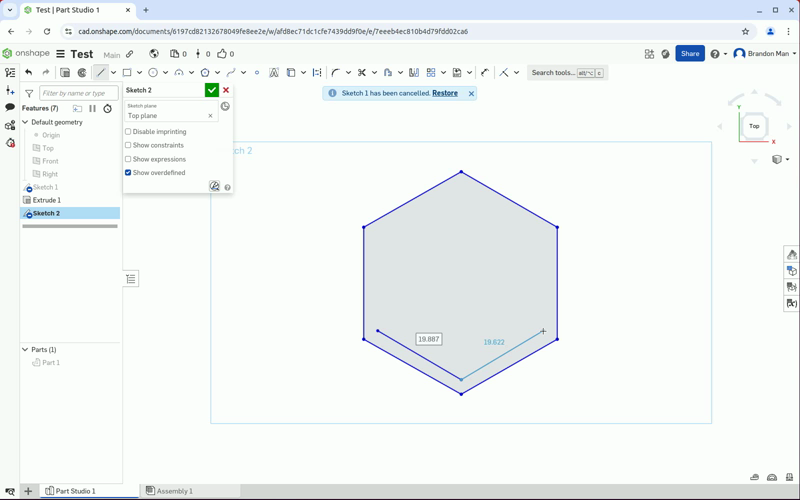
mouse_move(543, 235)
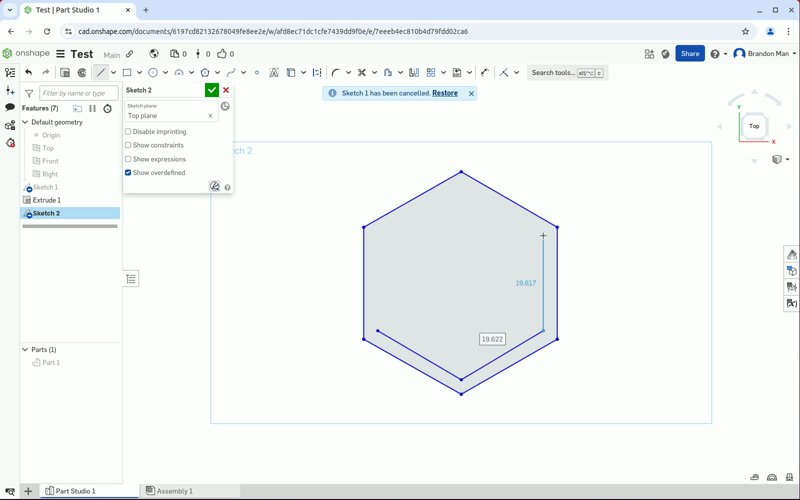
click(543, 235)
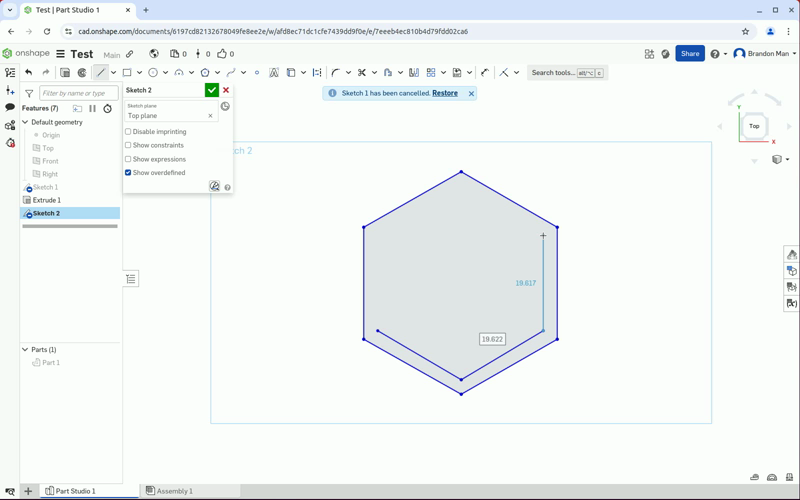
key_up(shift)
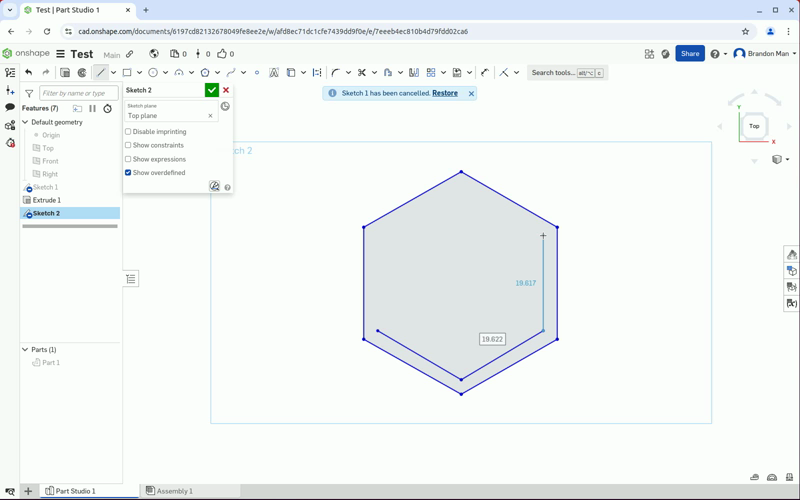
key_down(shift)
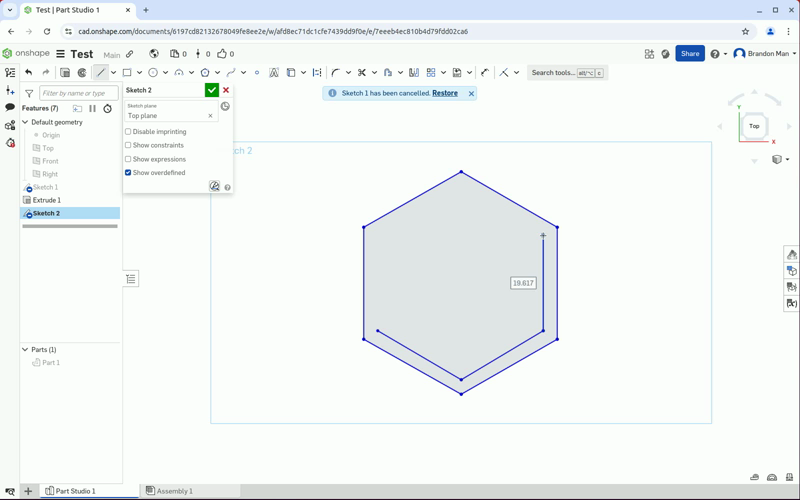
mouse_move(461, 188)
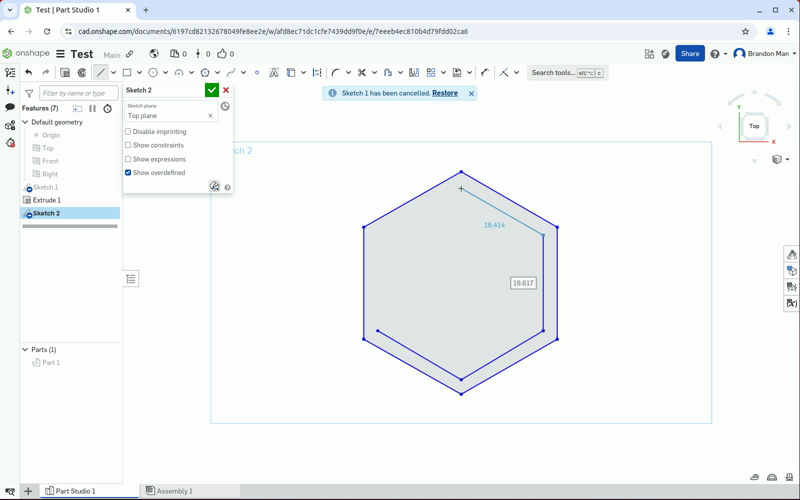
click(461, 188)
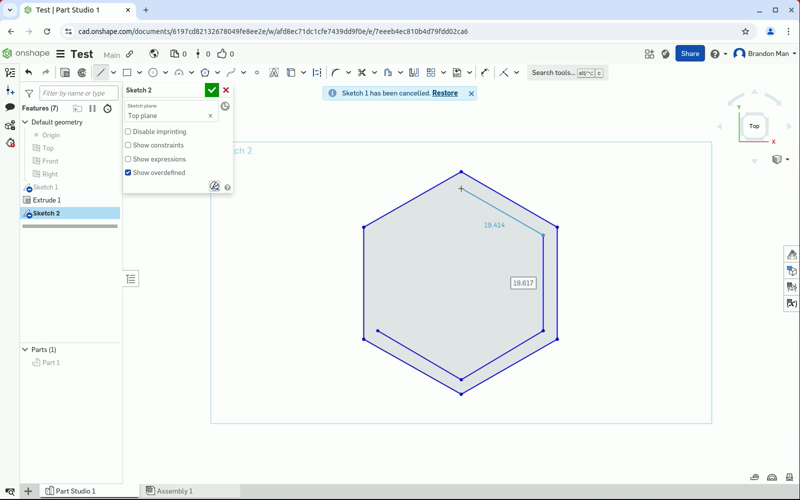
key_up(shift)
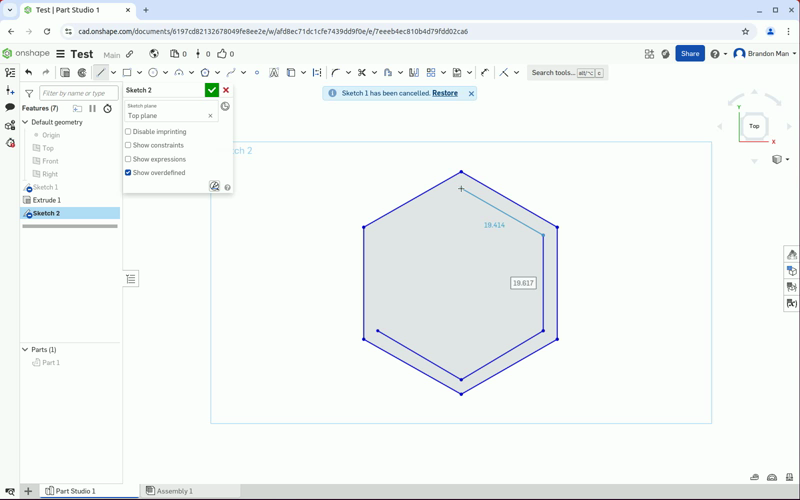
key_down(shift)
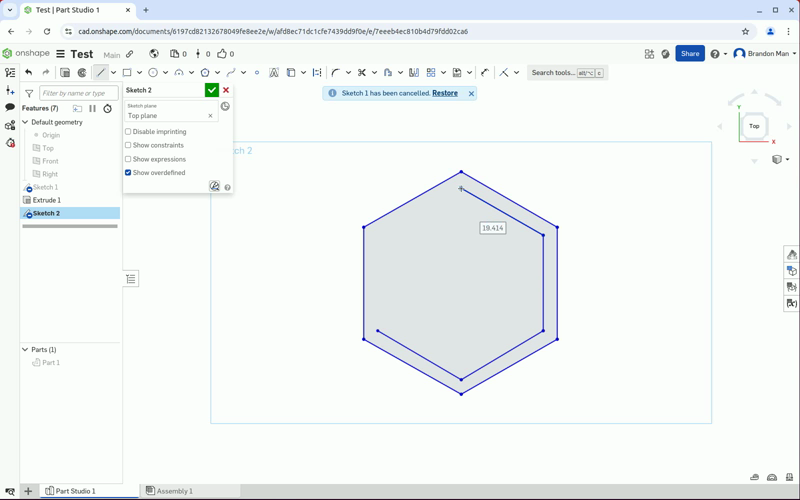
mouse_move(377, 235)
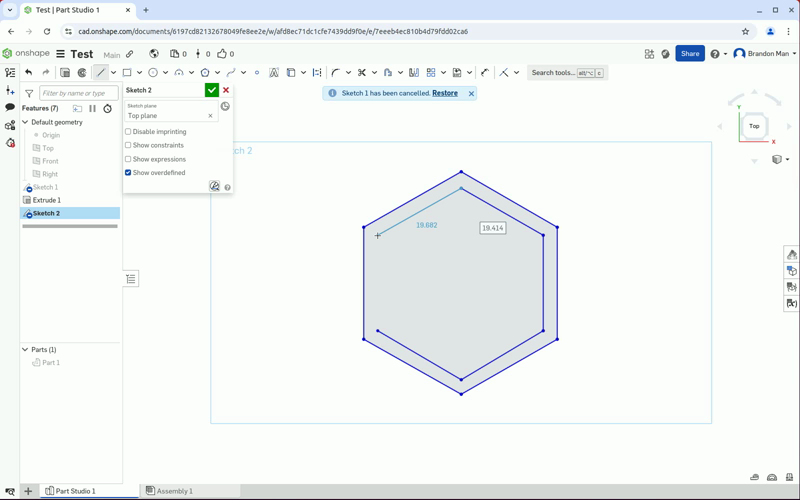
click(377, 235)
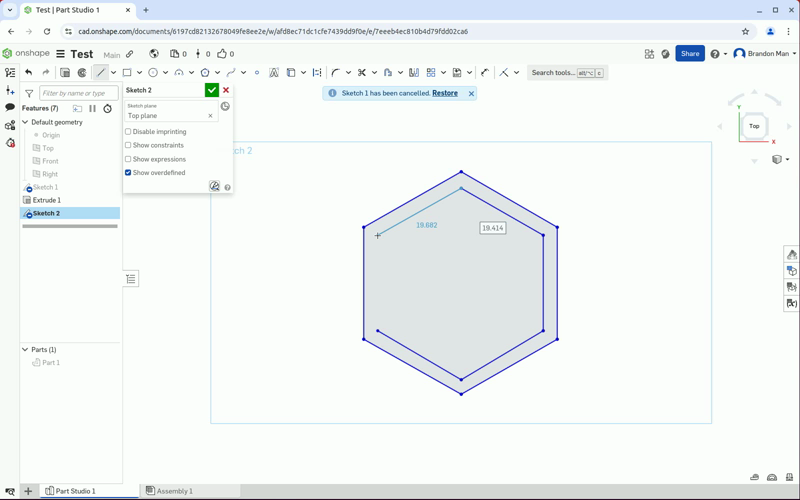
key_up(shift)
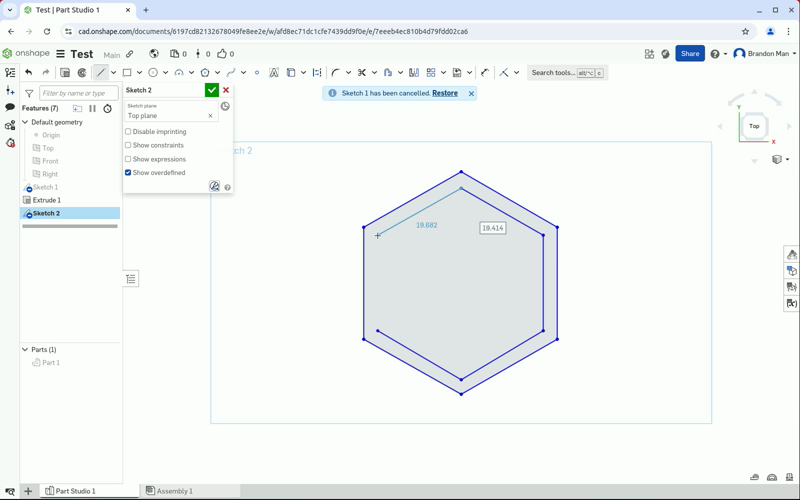
key_down(shift)
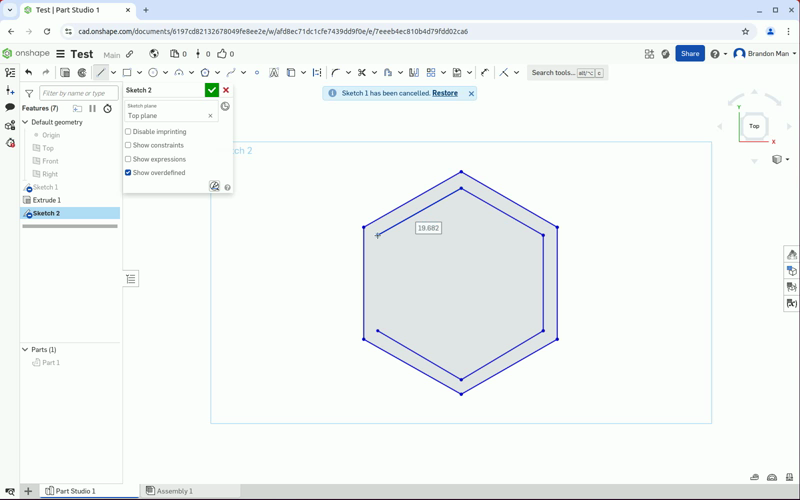
mouse_move(377, 330)
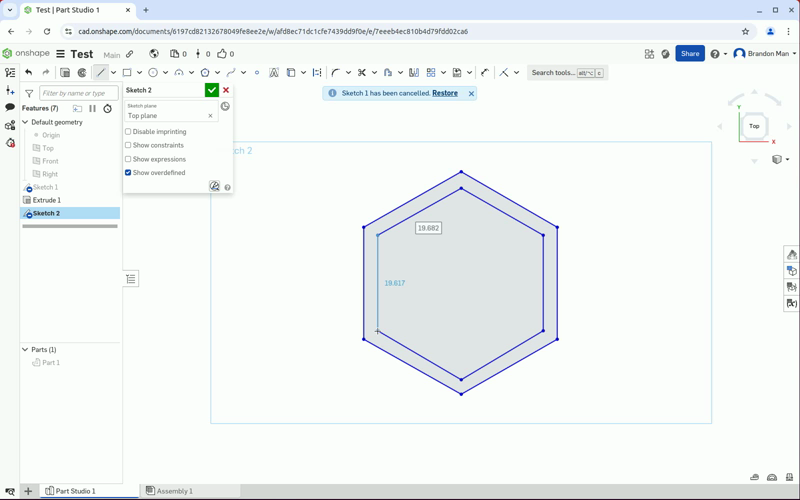
key_up(shift)
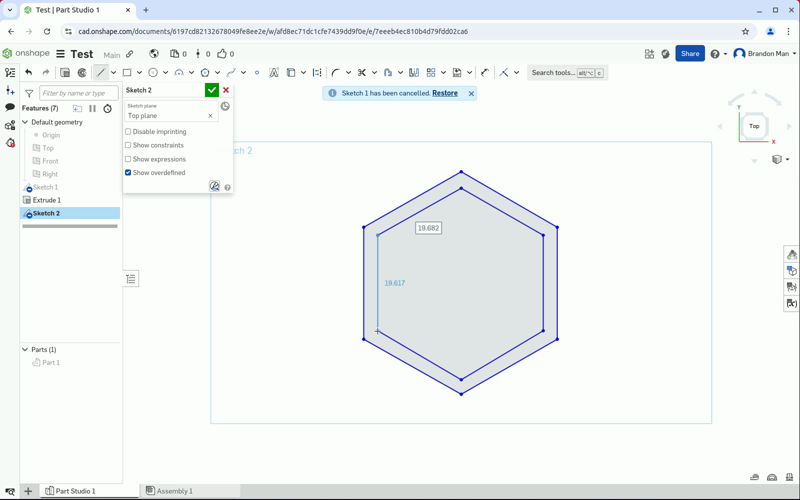
click(377, 330)
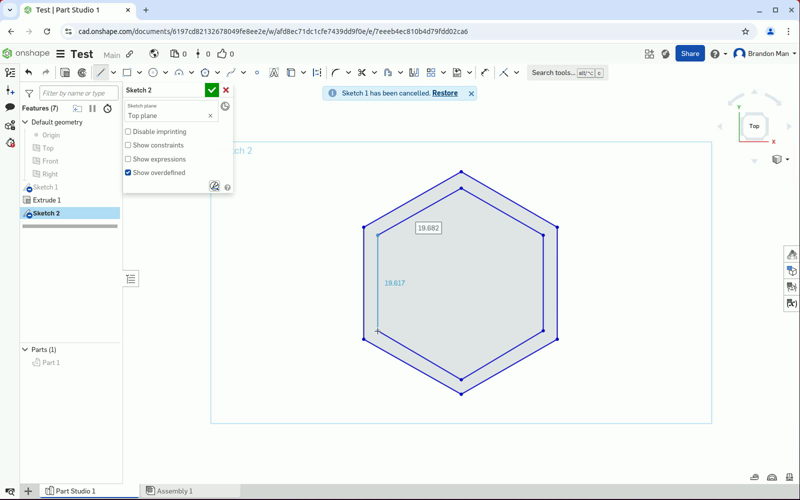
key(esc)
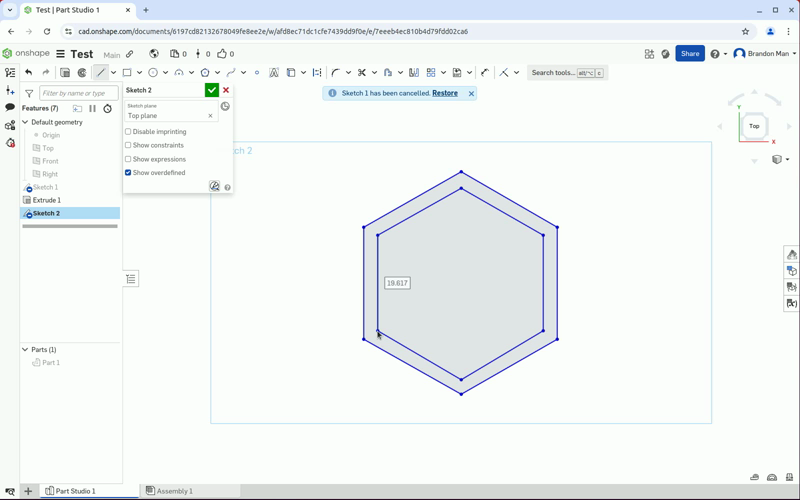
mouse_move(550, 262)
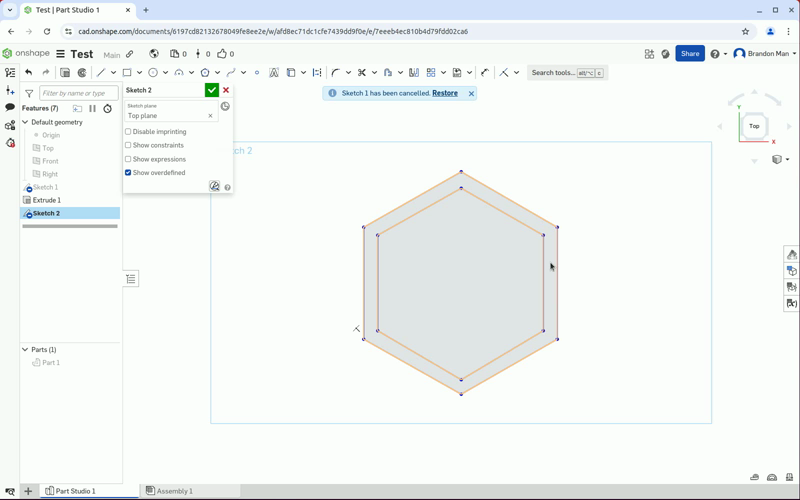
click(550, 262)
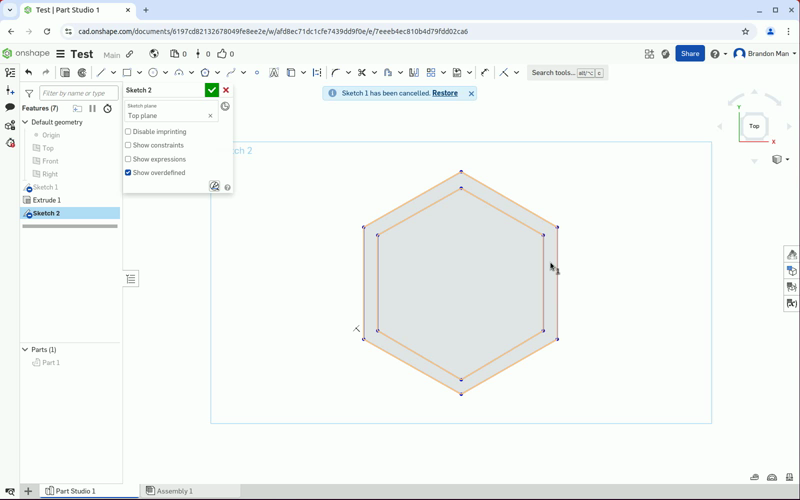
mouse_move(73, 352)
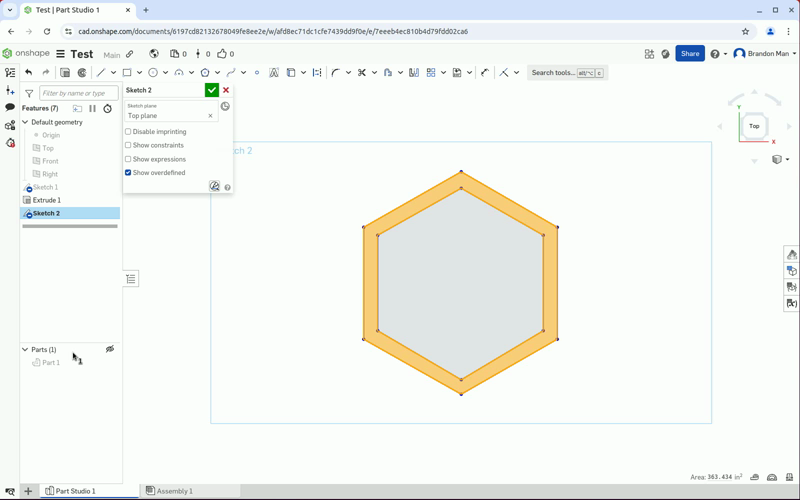
key(shift+y)
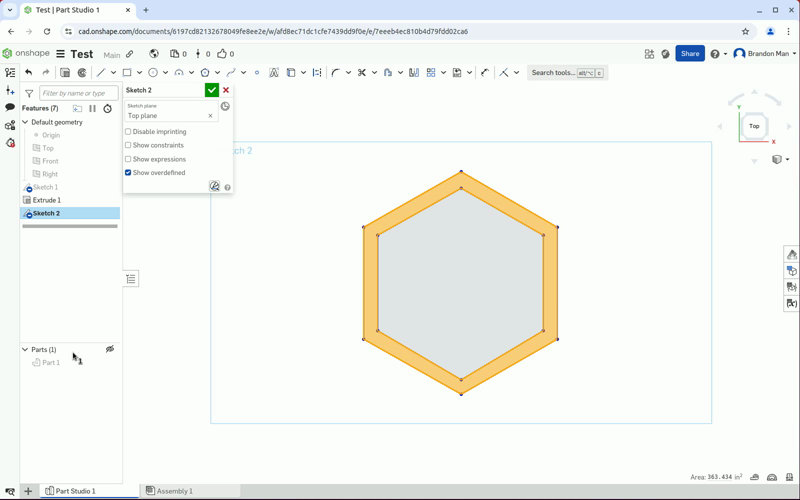
key(shift+e)
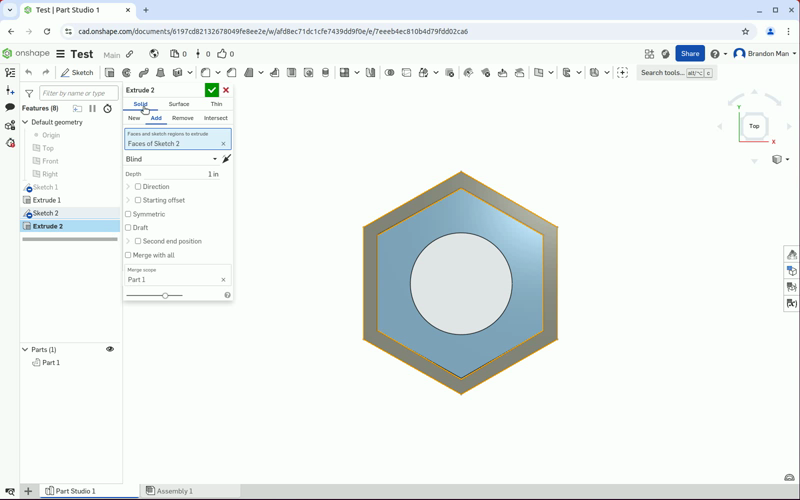
mouse_move(143, 106)
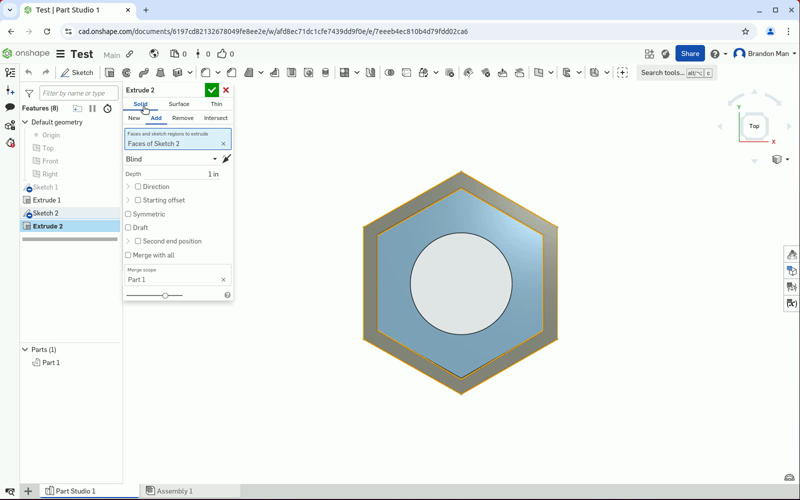
click(143, 106)
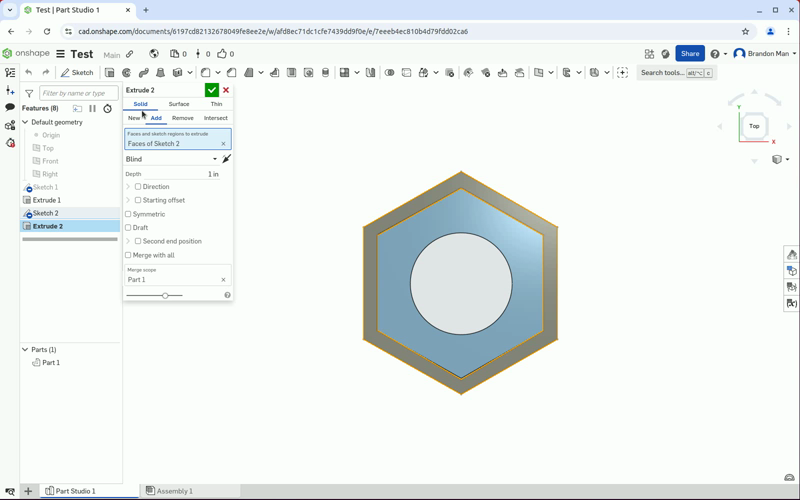
mouse_move(137, 120)
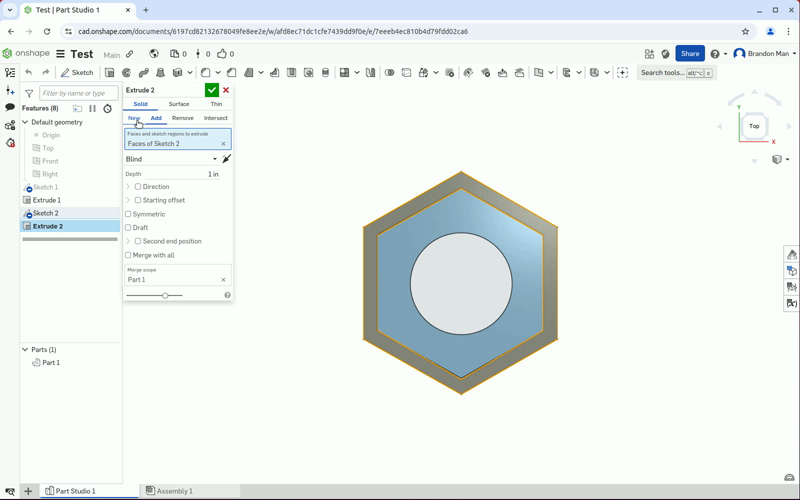
click(137, 120)
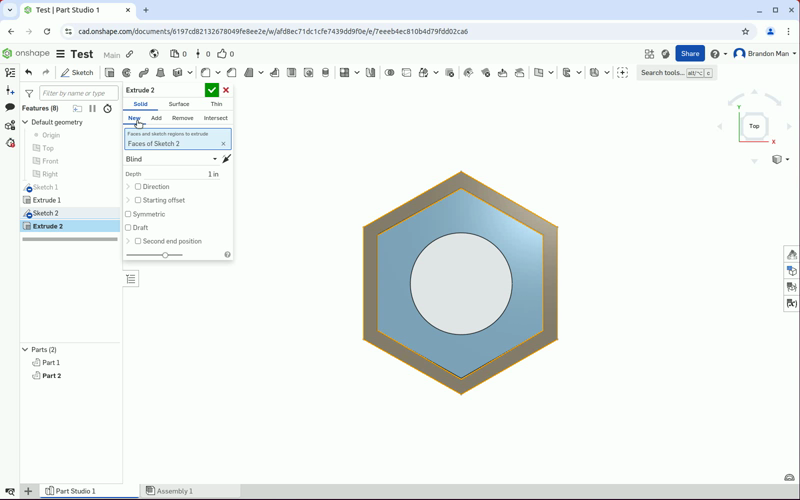
key(tab, 4)
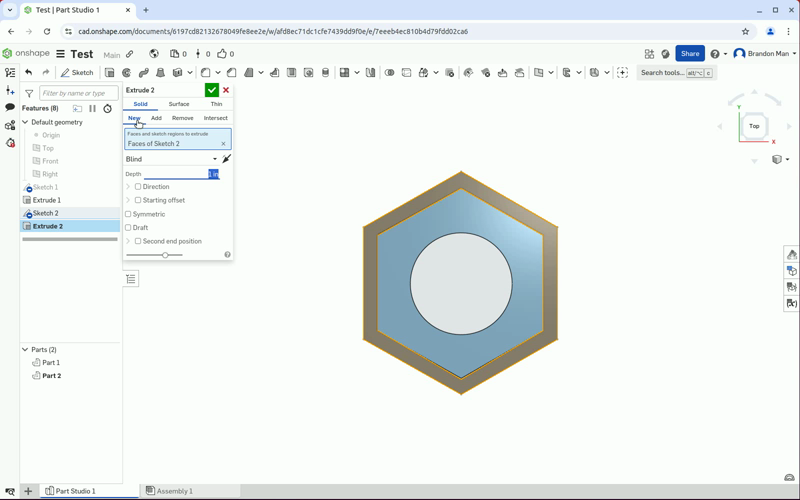
text(19.979)
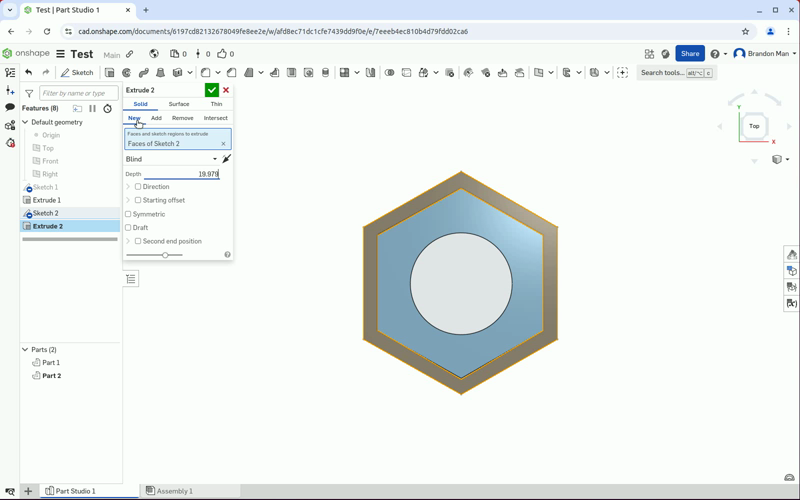
key(enter)
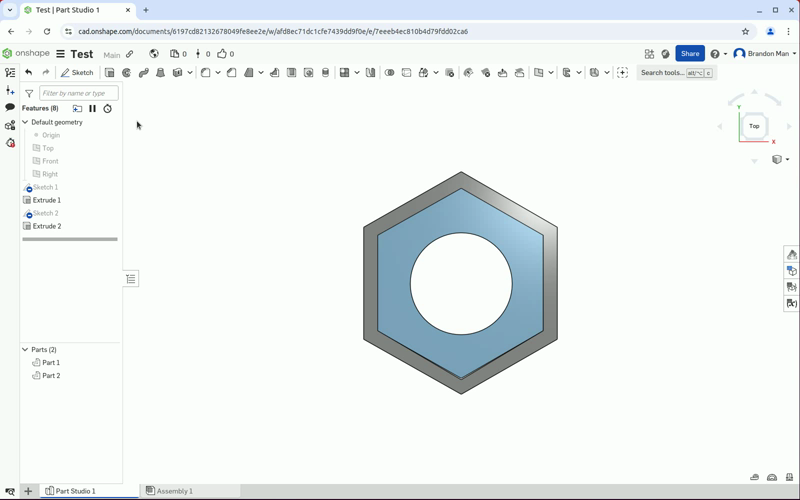
key(shift+h)
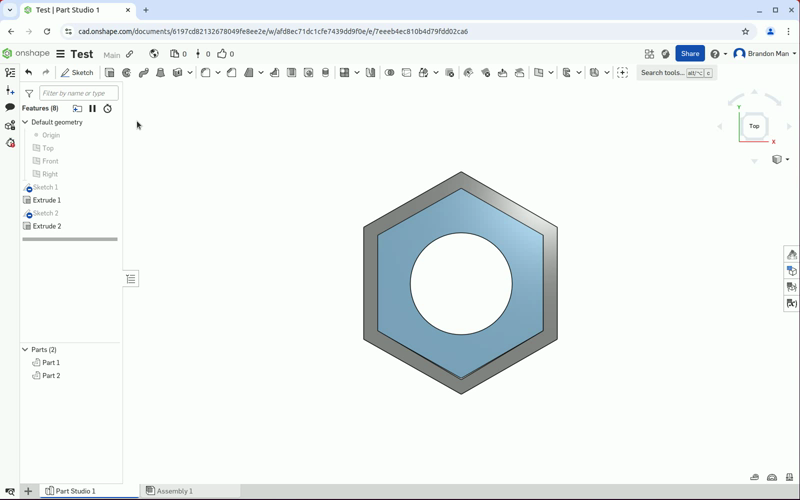
key(shift+h)
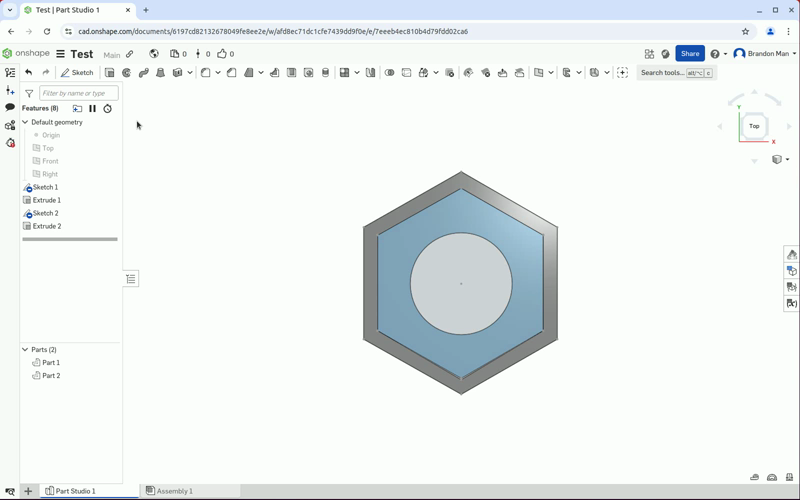
key(shift+7)
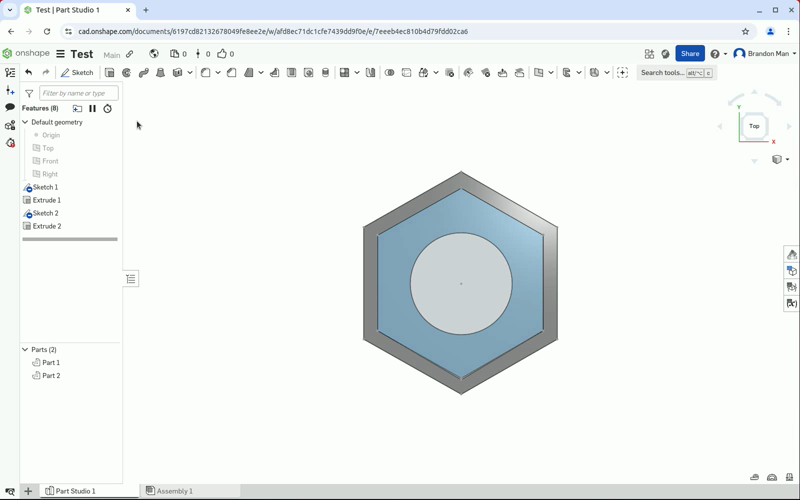
key(up, 3)
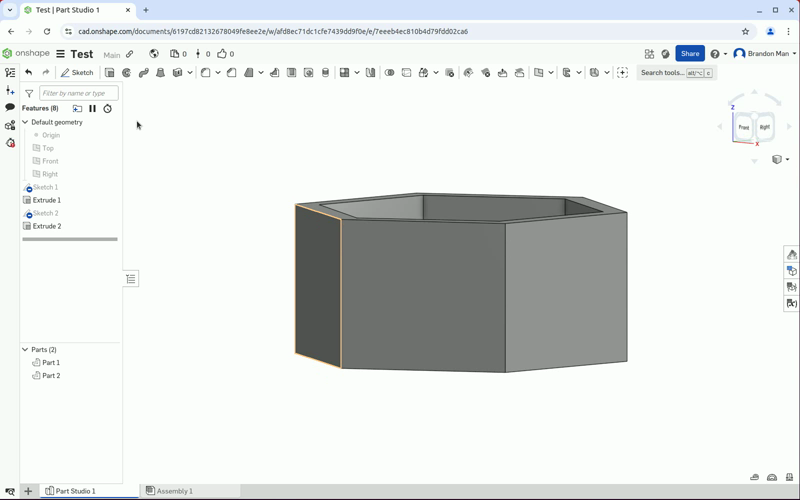
key(left, 3)
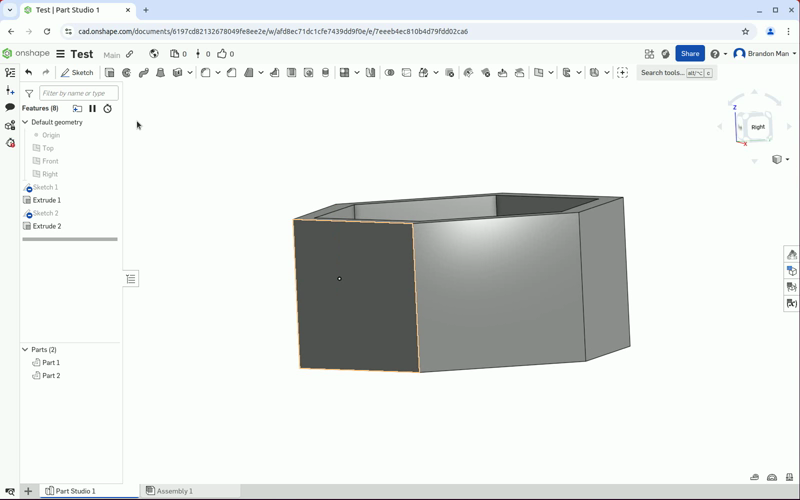
key(right, 3)
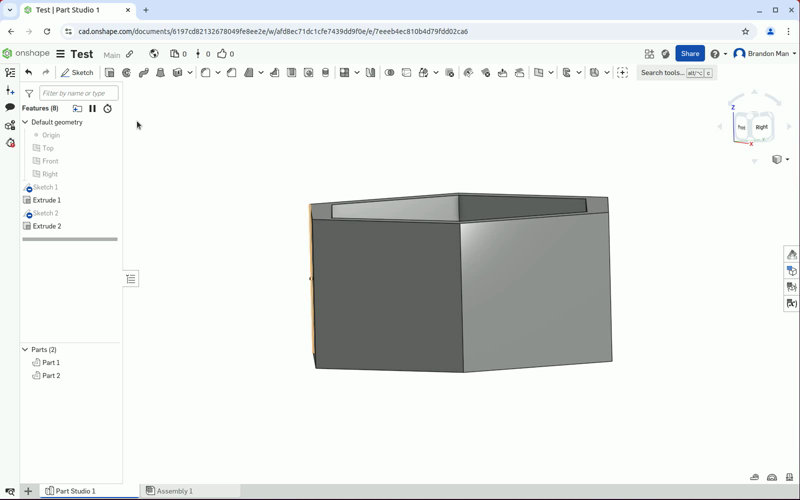
key(down, 3)
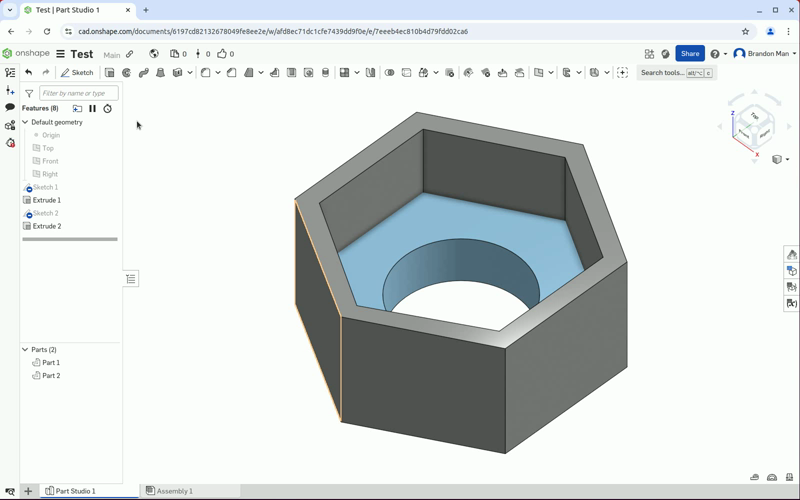
mouse_move(73, 189)
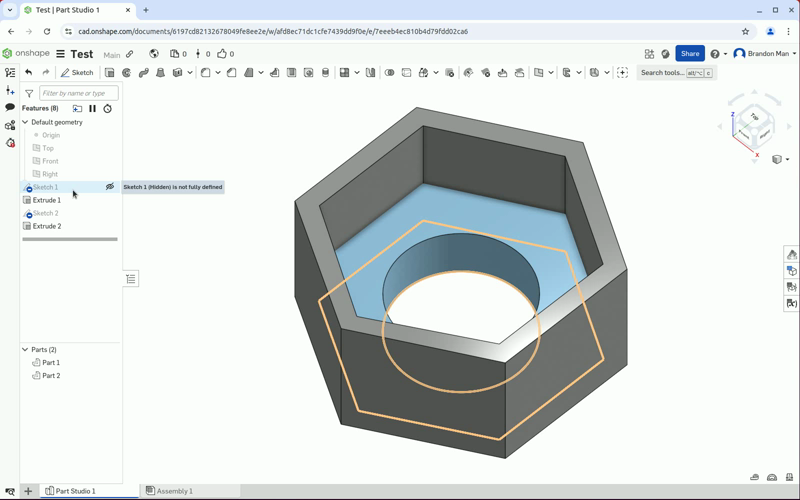
click(73, 189)